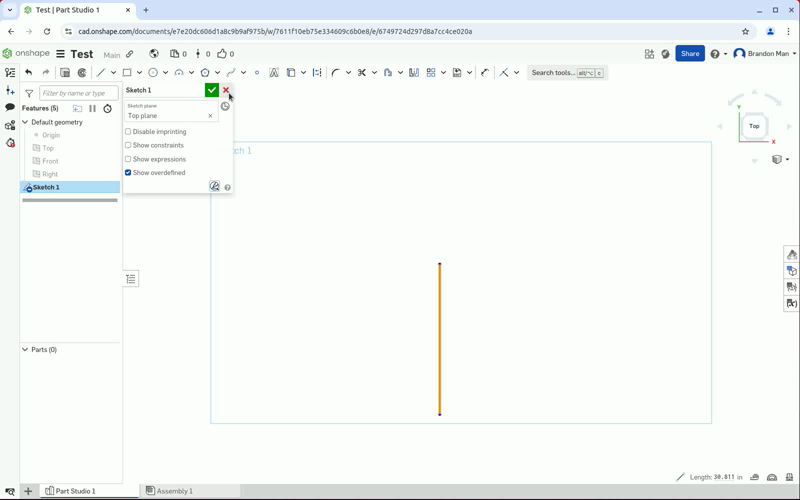
key(shift+h)
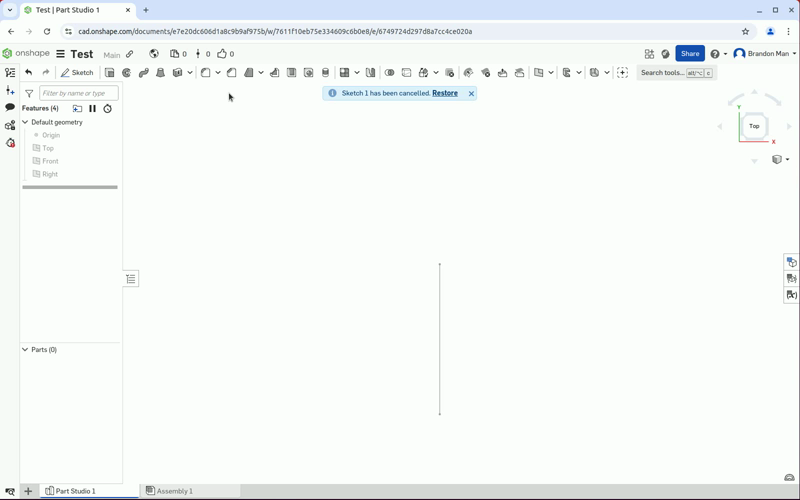
mouse_move(73, 352)
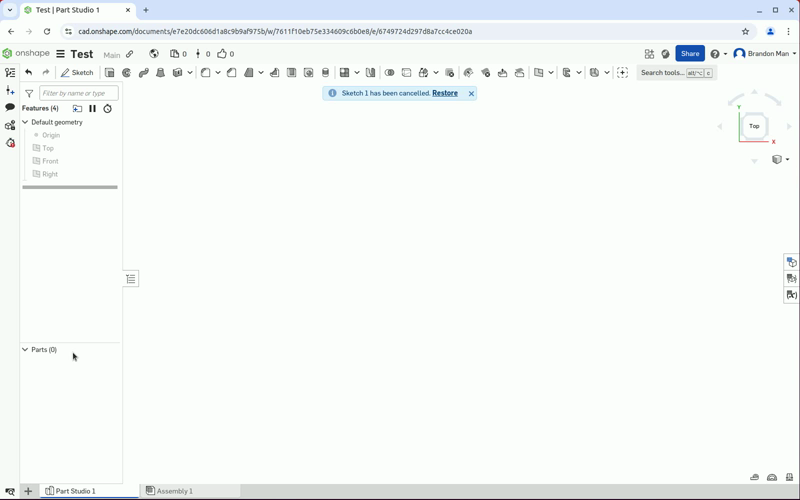
key(y)
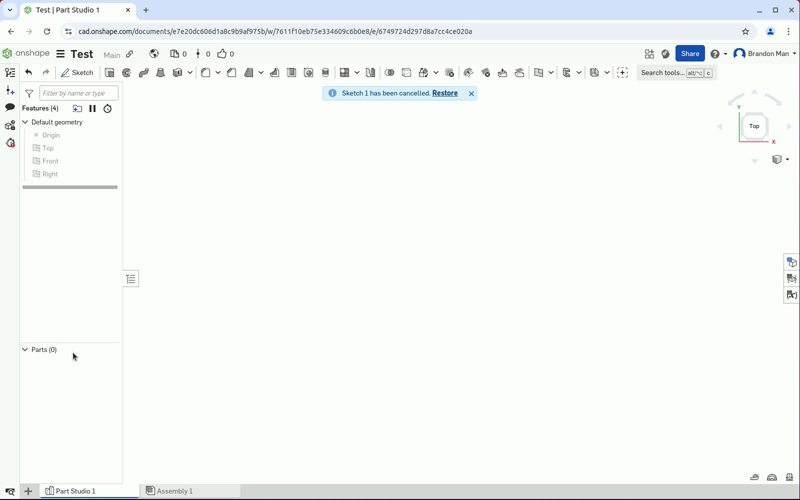
key(shift+p)
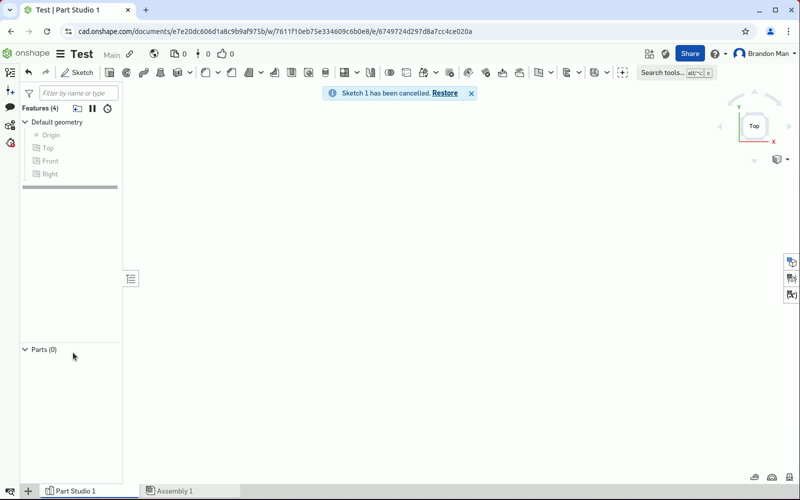
key(space)
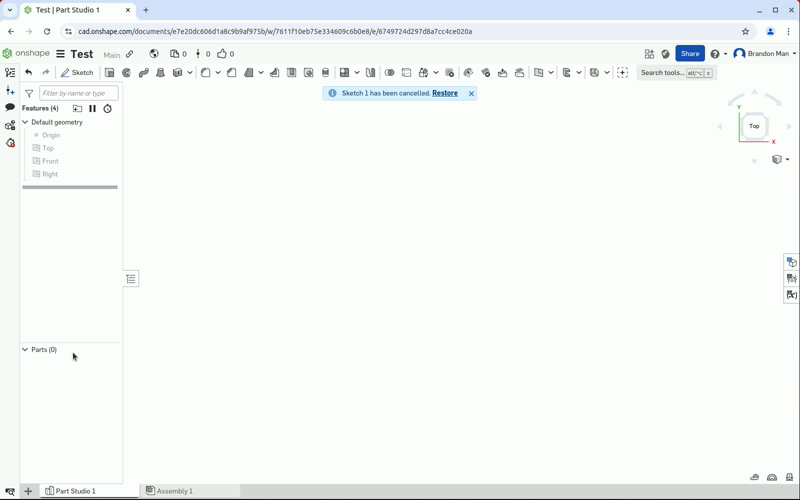
key_down(shift)
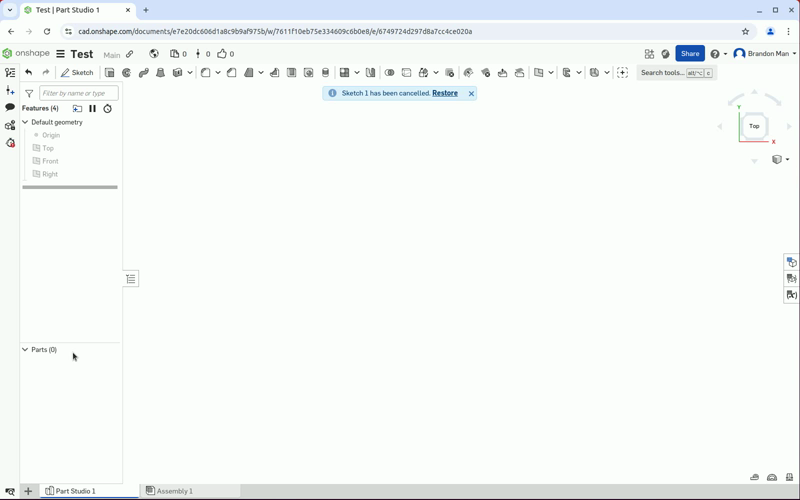
key(up)
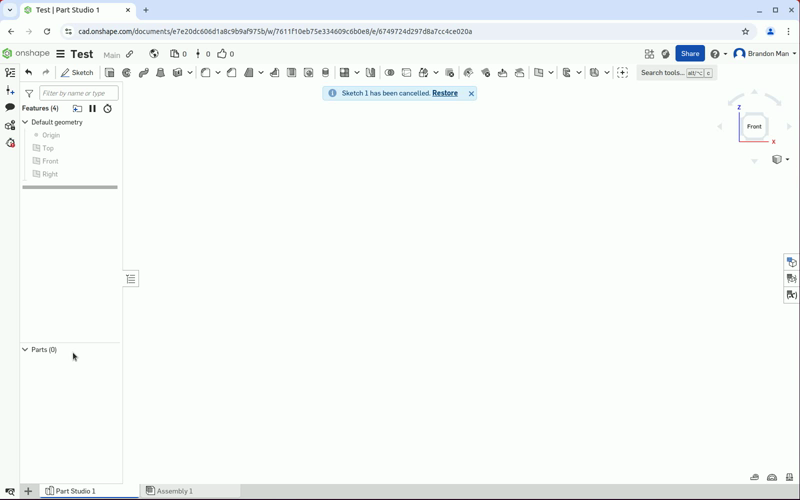
key_up(shift)
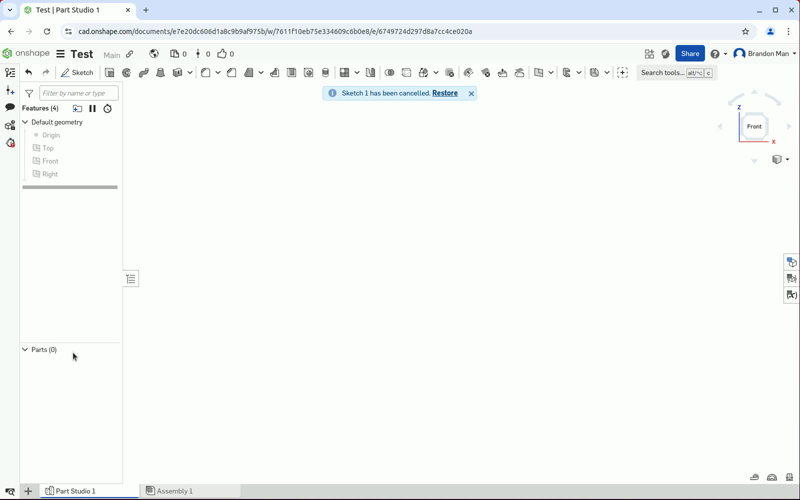
mouse_move(73, 352)
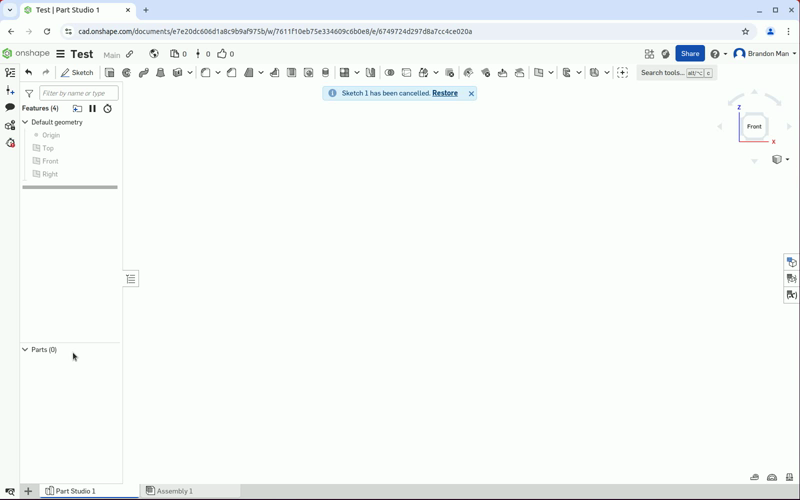
key(shift+y)
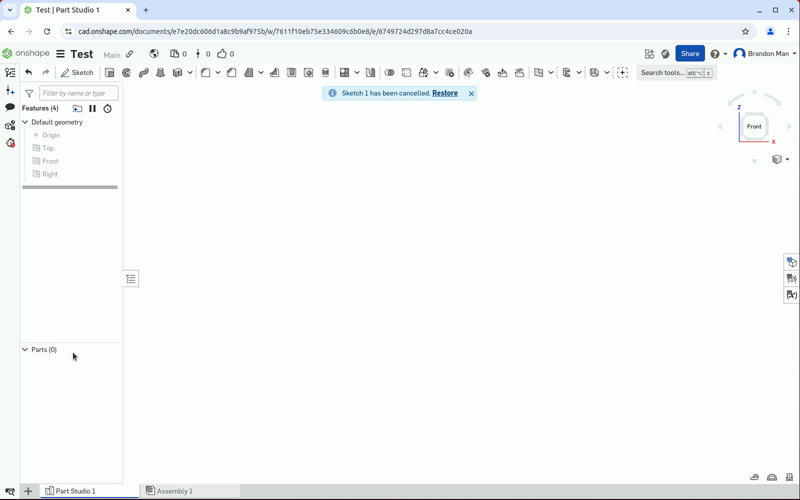
key(shift+s)
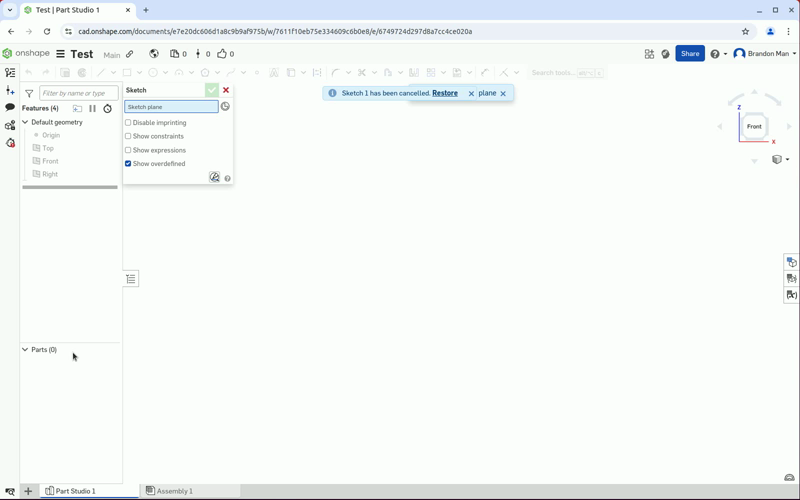
mouse_move(73, 163)
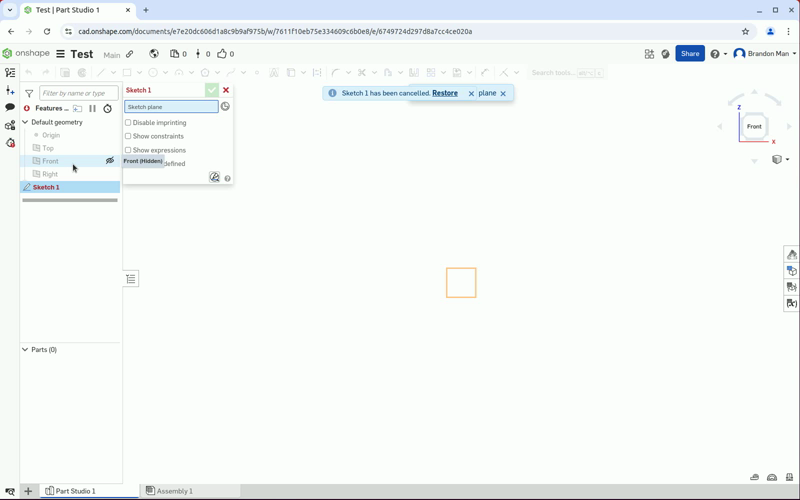
click(73, 163)
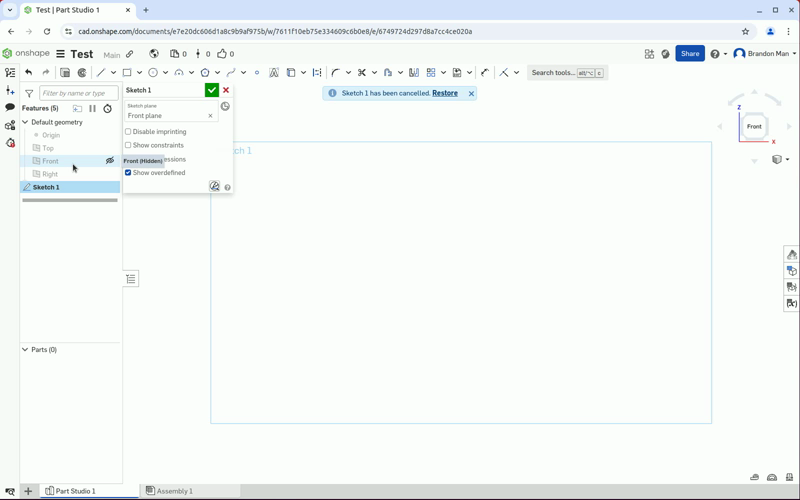
mouse_move(73, 352)
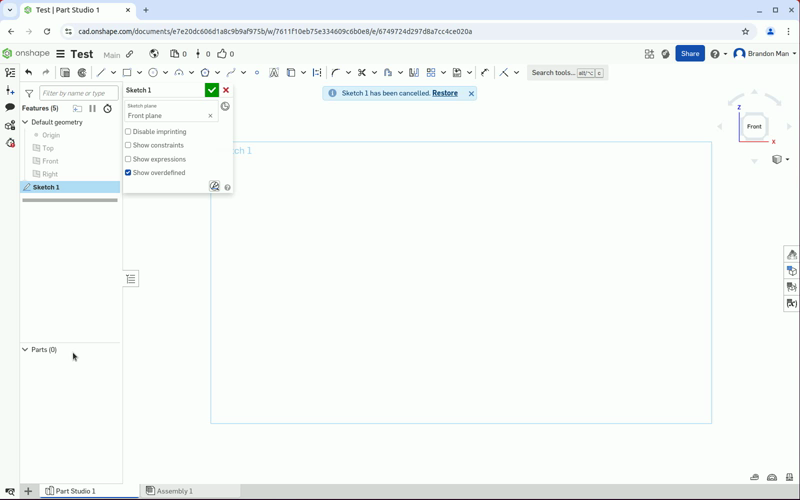
key(y)
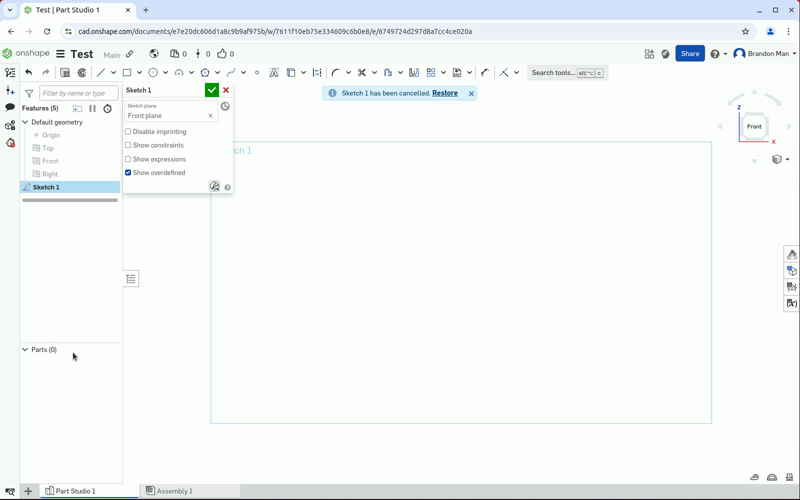
key(l)
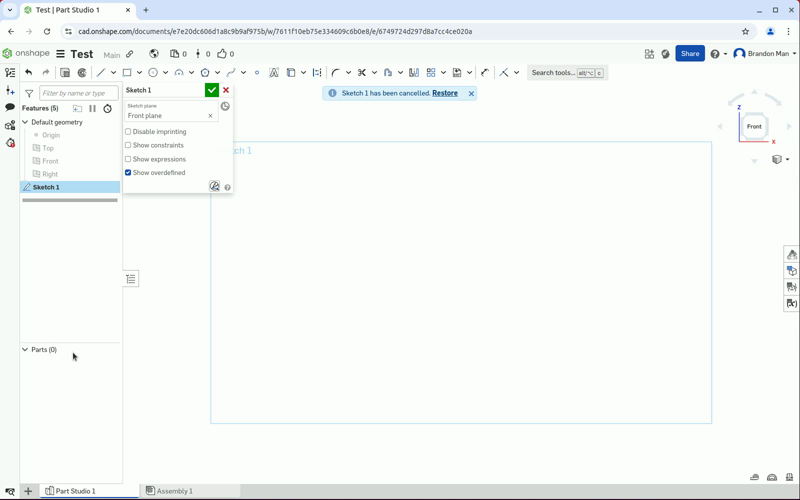
key_down(shift)
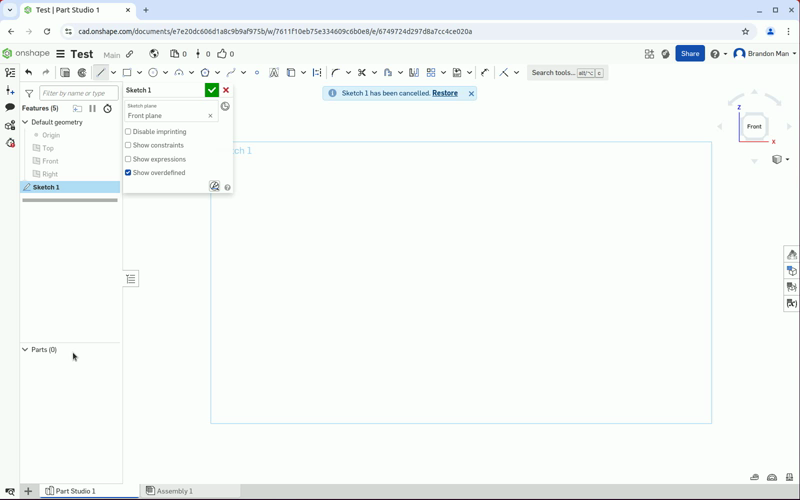
mouse_move(392, 327)
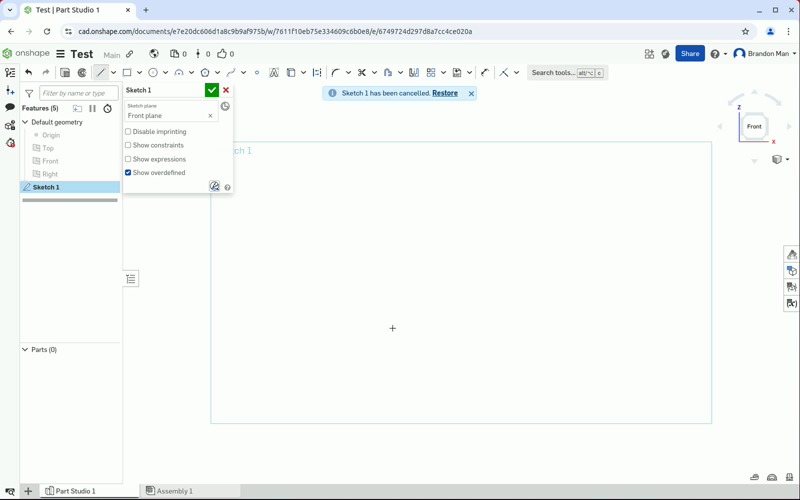
click(392, 327)
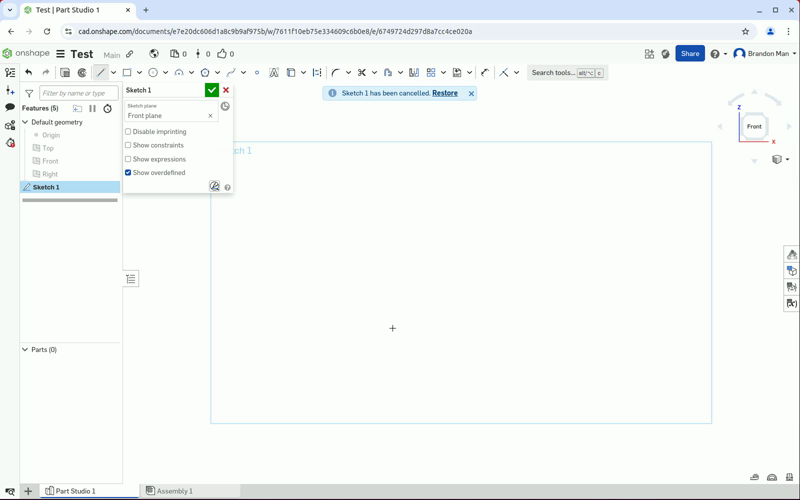
key_up(shift)
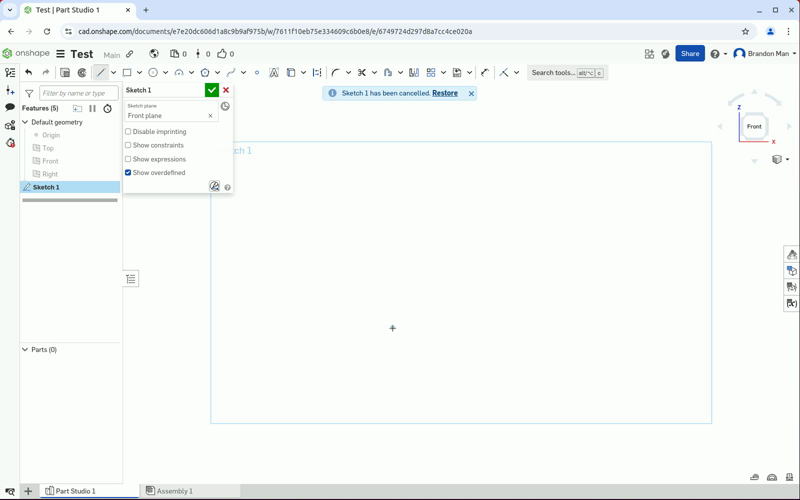
key_down(shift)
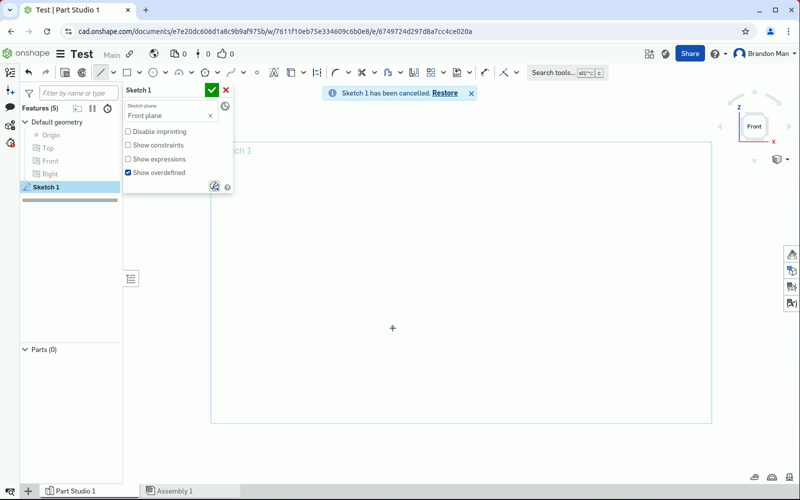
mouse_move(461, 327)
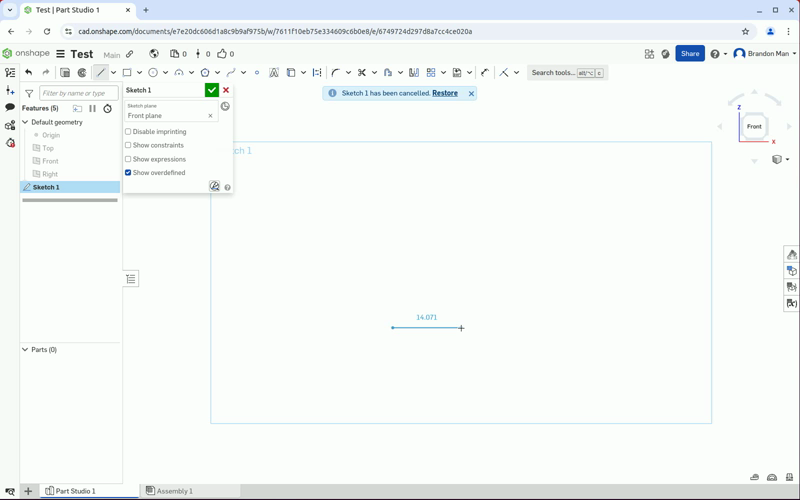
click(461, 327)
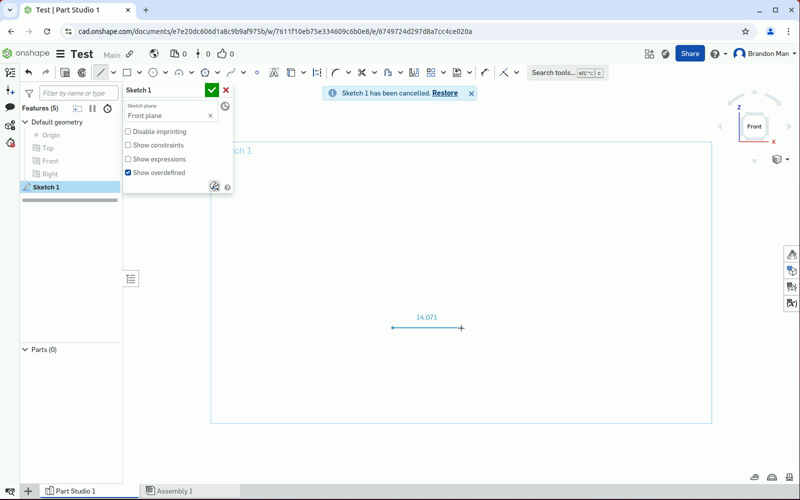
key_up(shift)
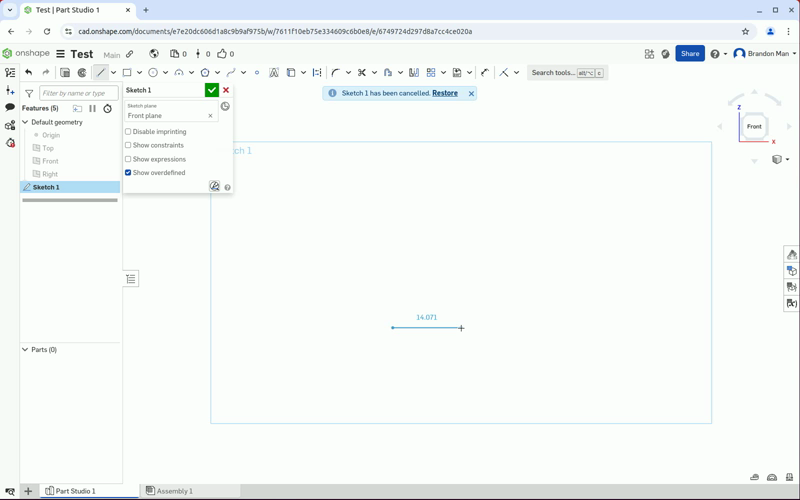
key_down(shift)
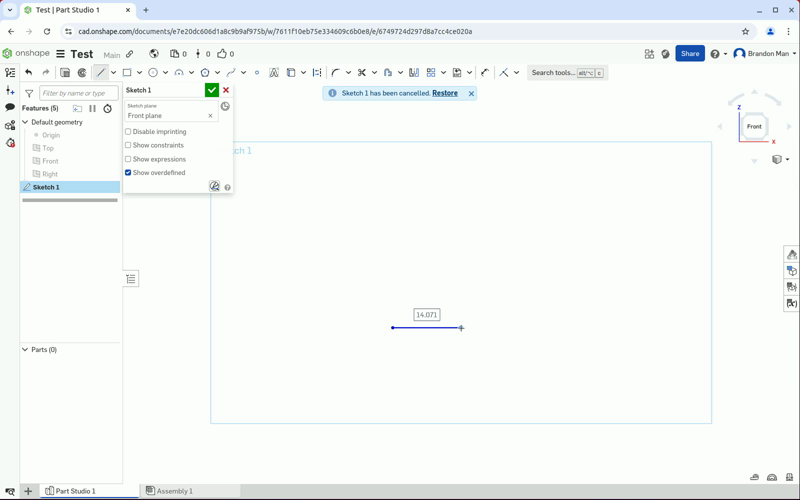
mouse_move(491, 327)
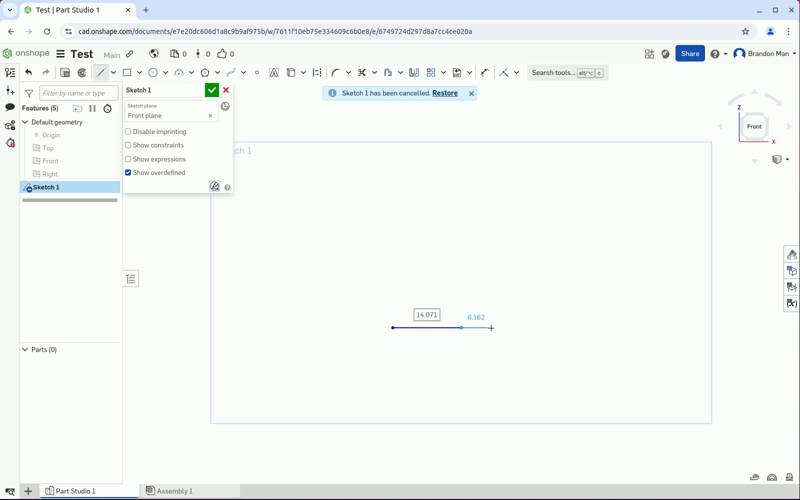
mouse_move(461, 282)
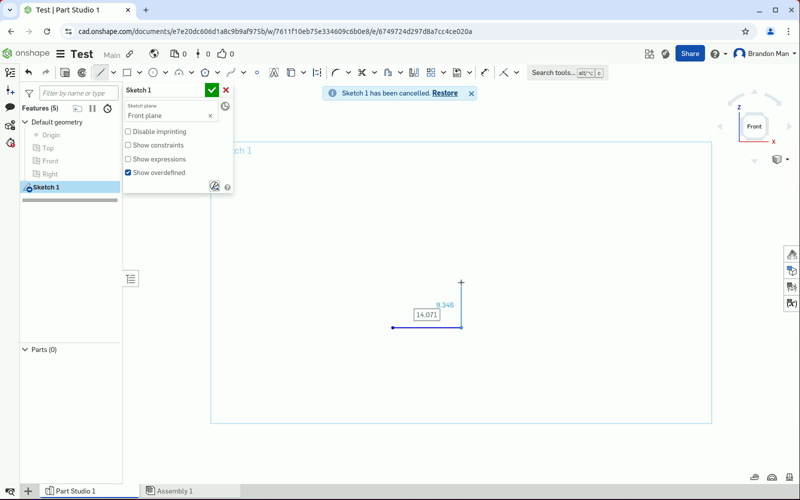
click(461, 282)
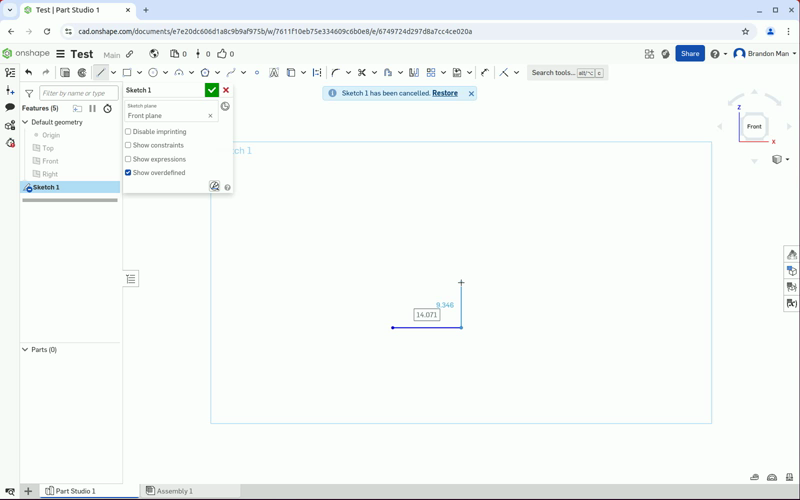
key_up(shift)
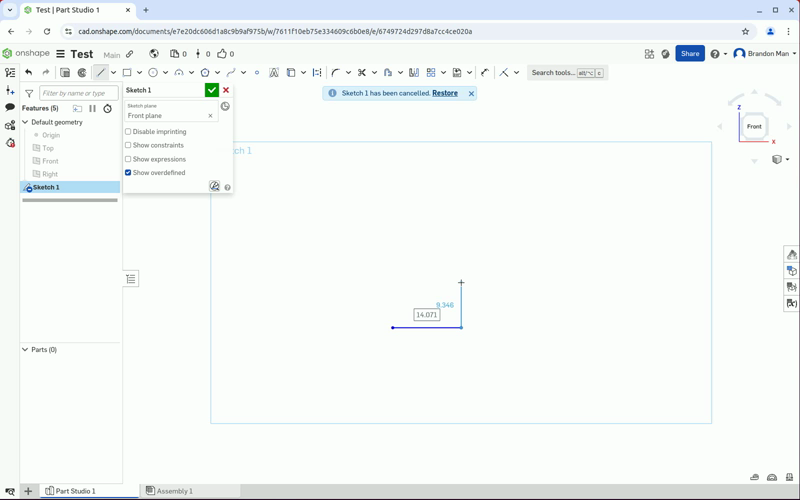
key_down(shift)
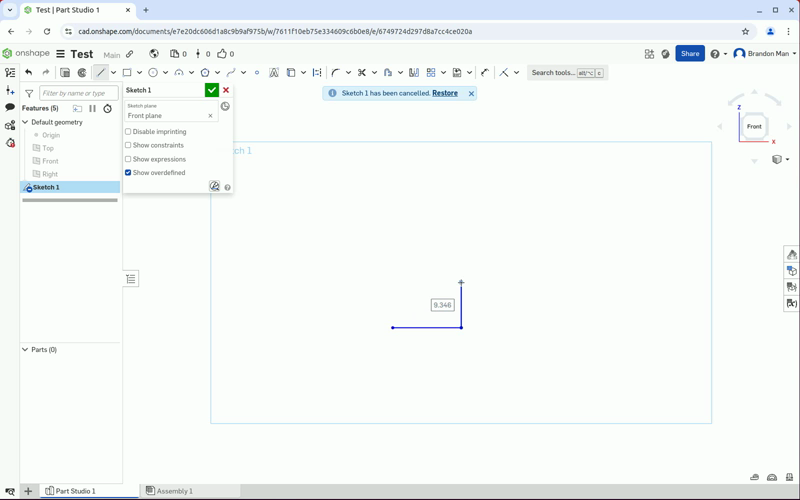
mouse_move(491, 282)
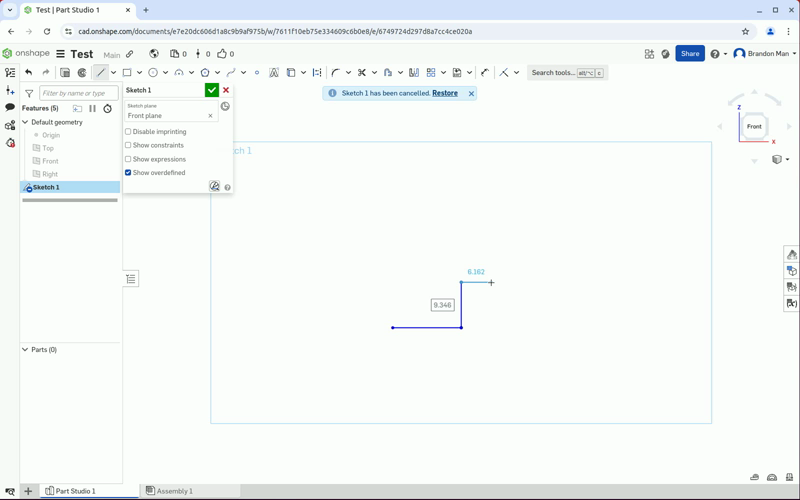
mouse_move(461, 238)
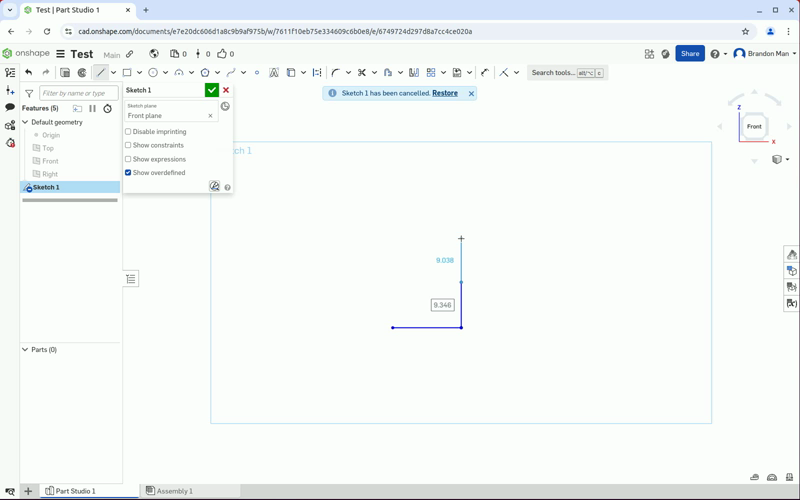
click(461, 238)
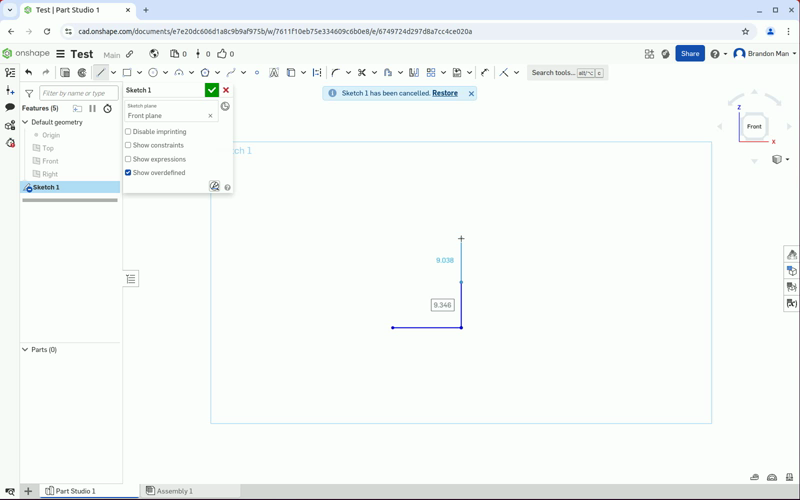
key_up(shift)
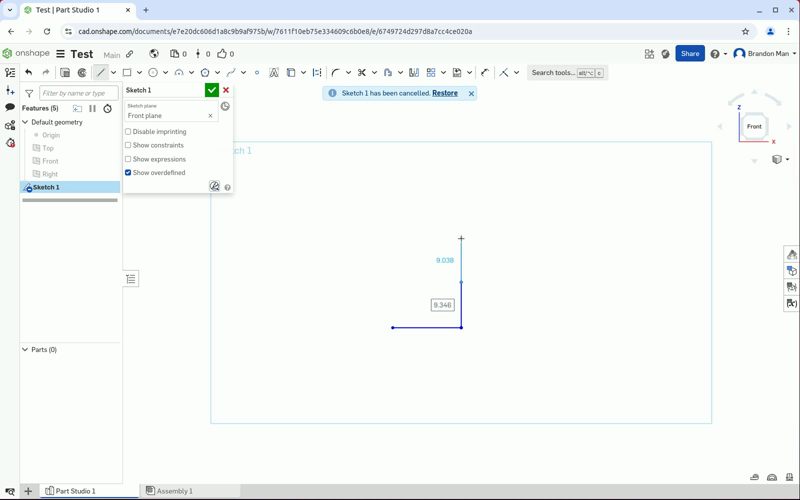
key_down(shift)
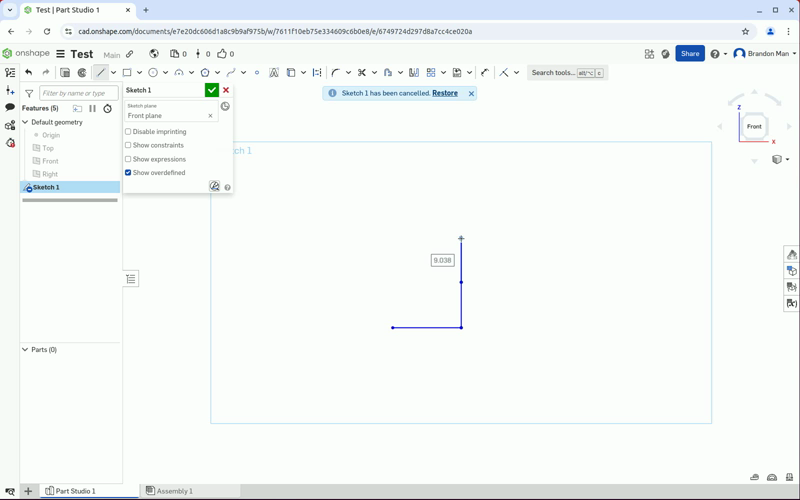
mouse_move(392, 238)
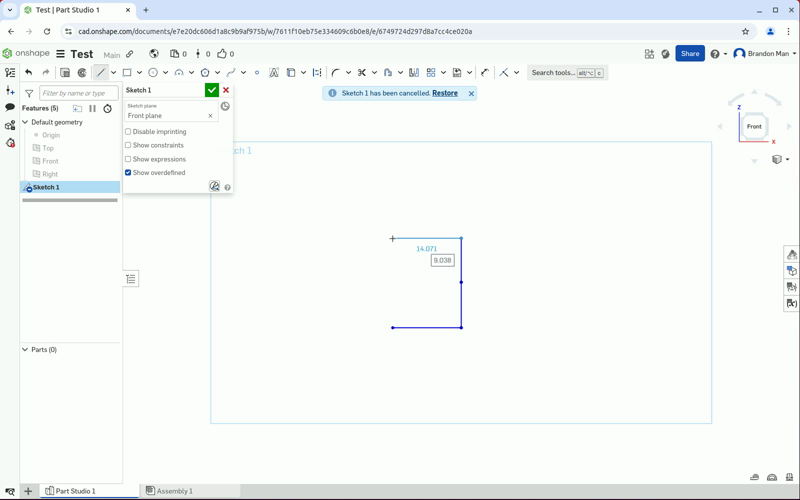
click(392, 238)
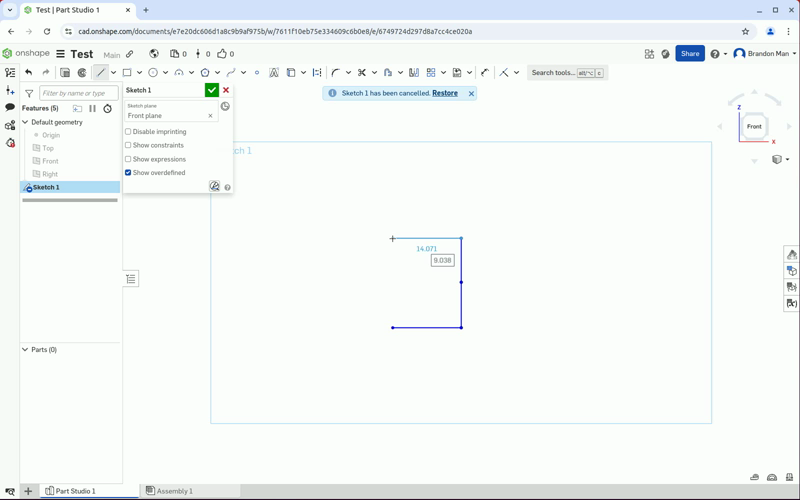
key_up(shift)
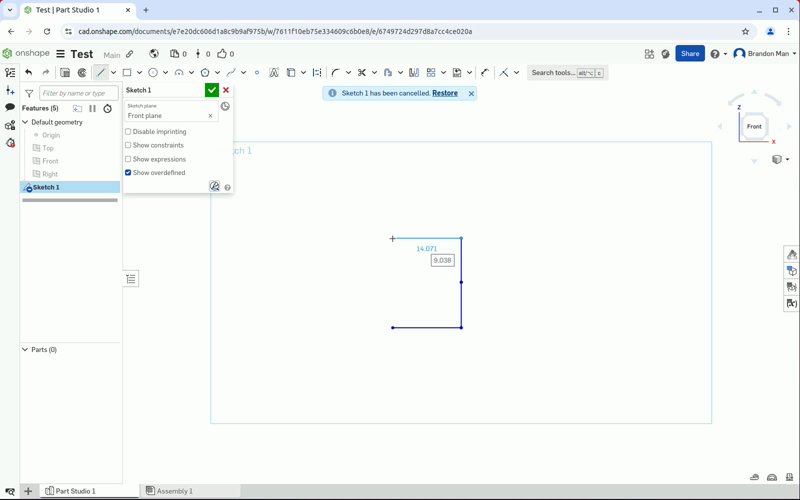
key(esc)
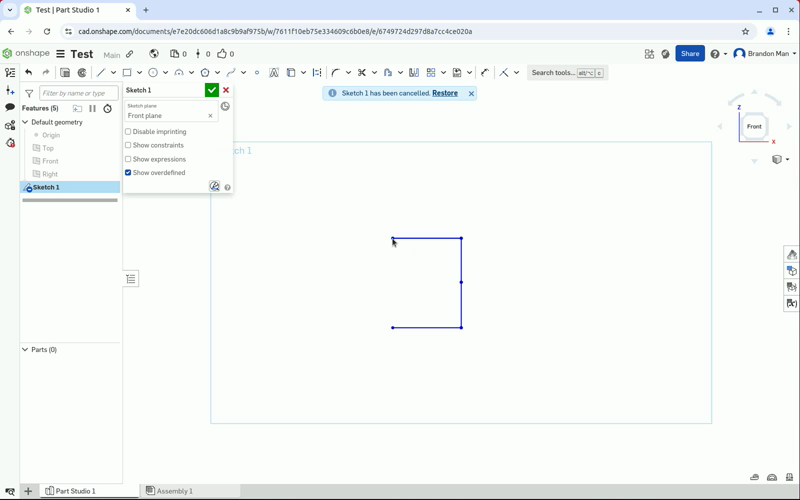
key(a)
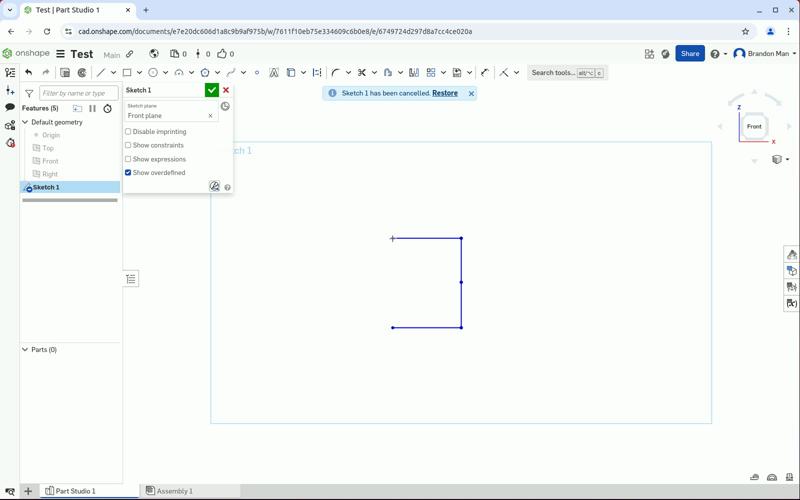
mouse_move(392, 238)
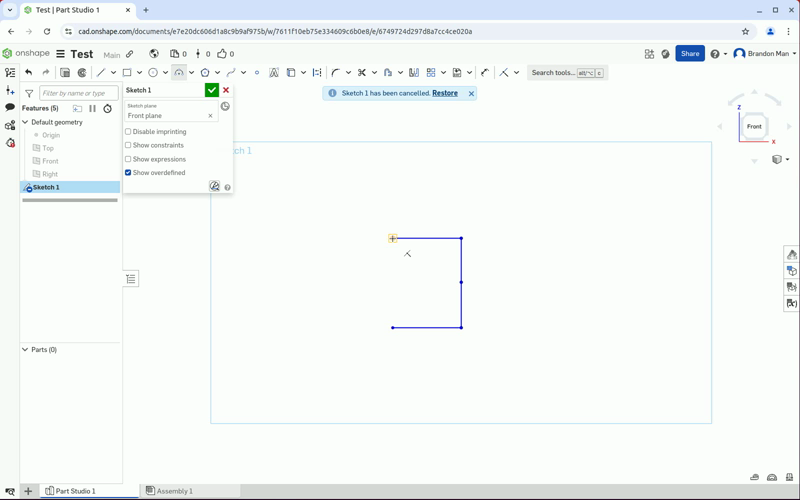
click(392, 238)
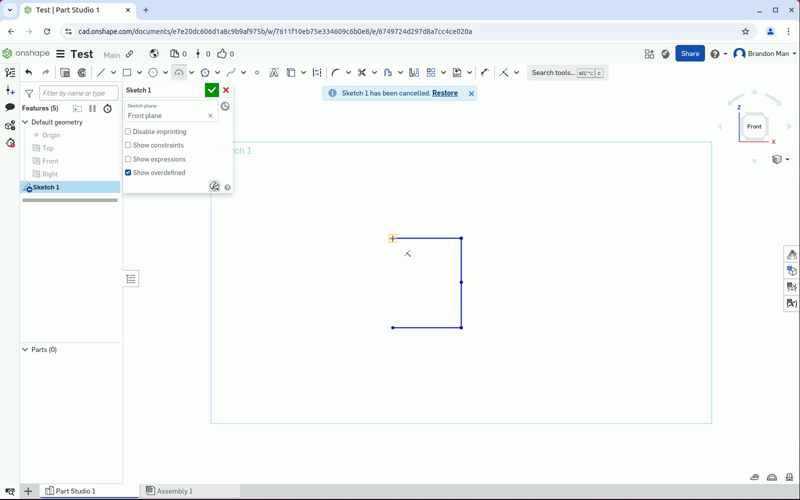
mouse_move(392, 327)
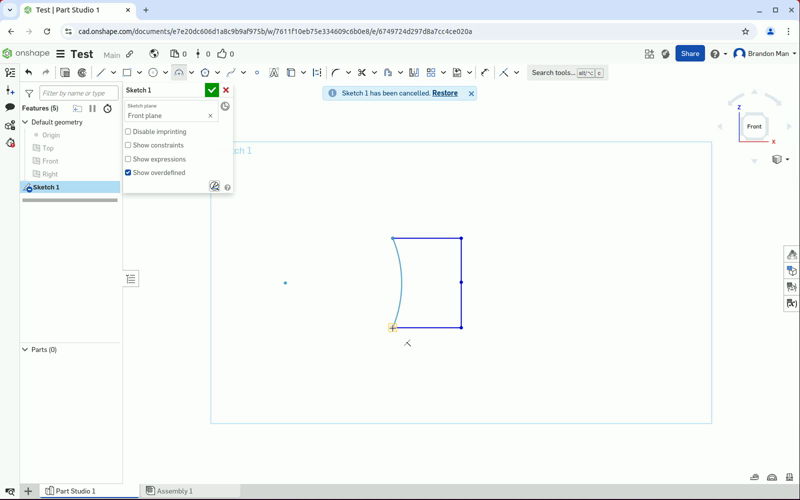
click(392, 327)
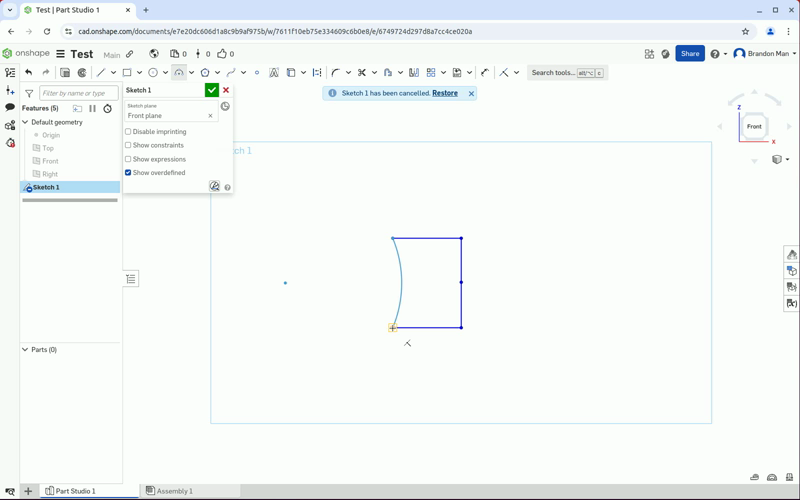
key_down(shift)
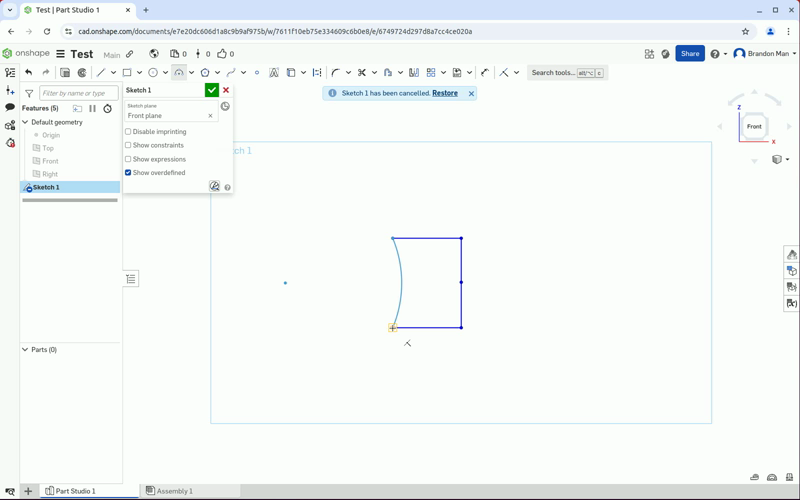
mouse_move(348, 282)
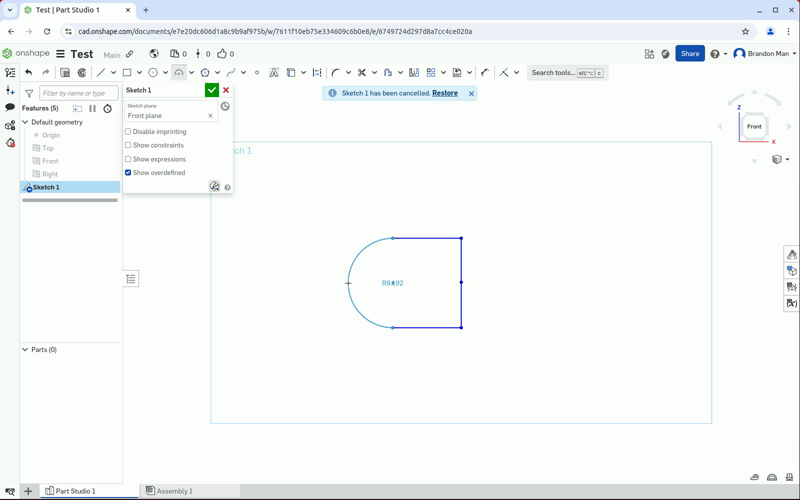
click(348, 282)
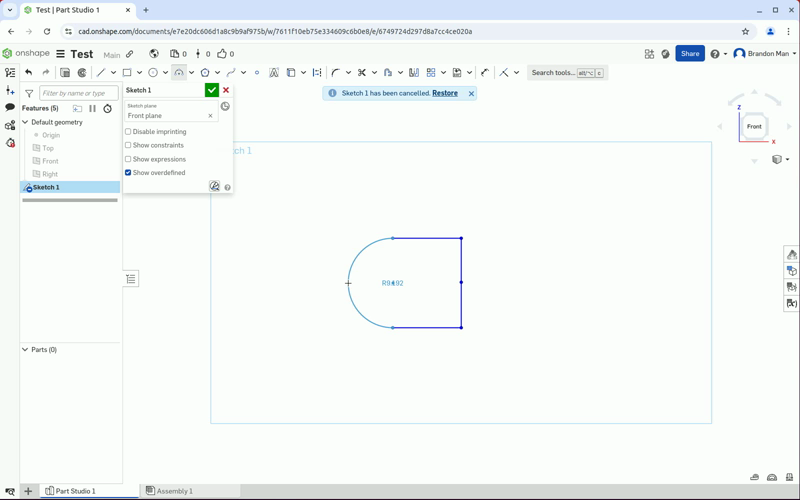
key_up(shift)
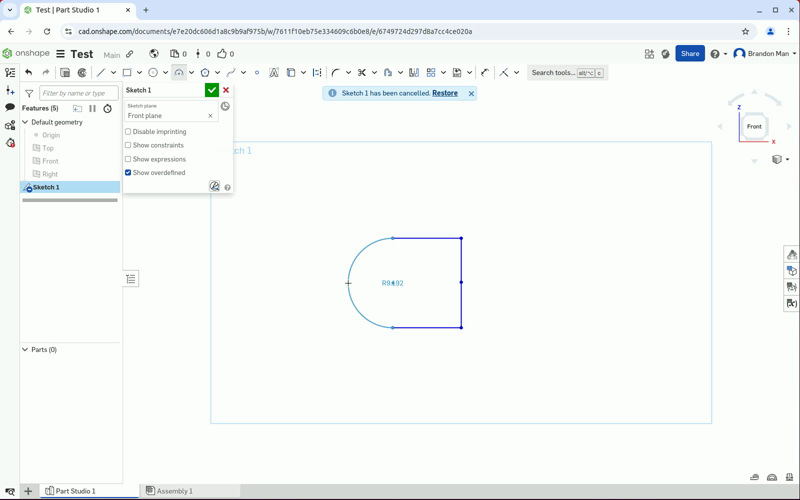
key(esc)
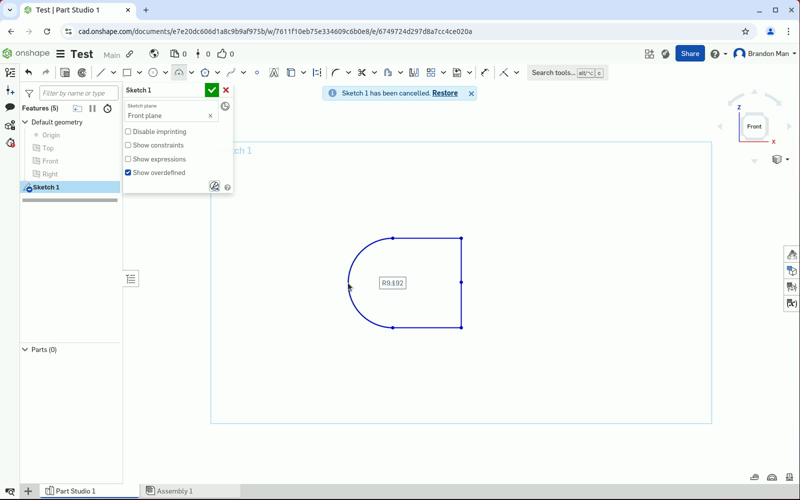
key(c)
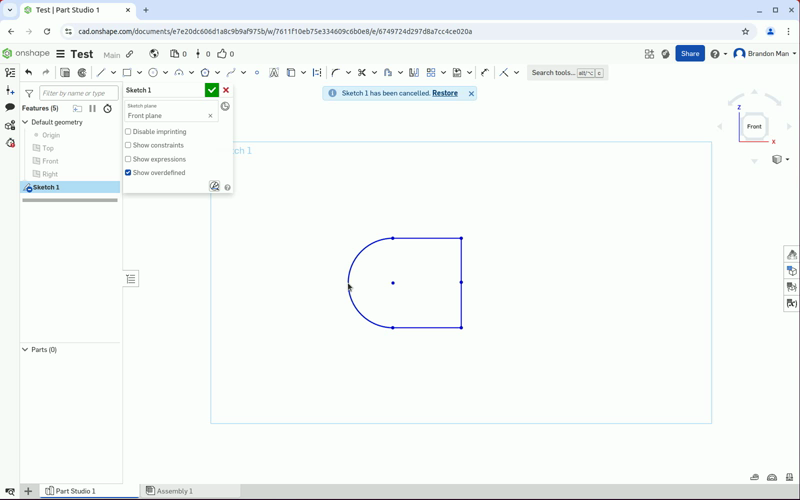
key_down(shift)
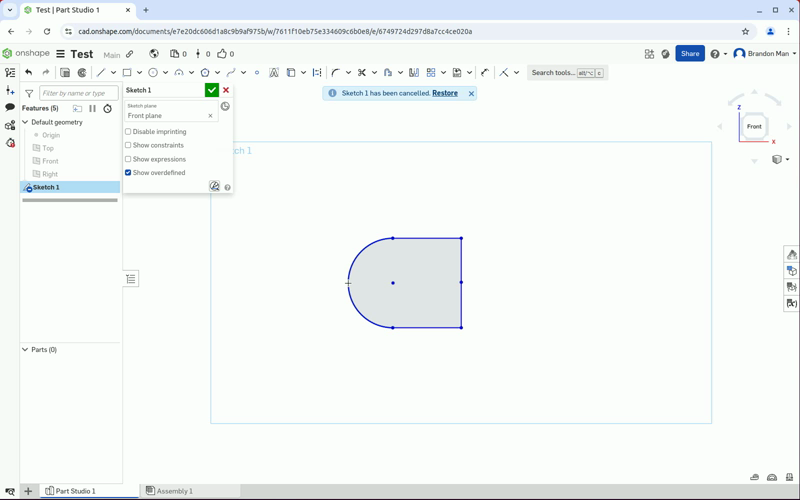
mouse_move(392, 282)
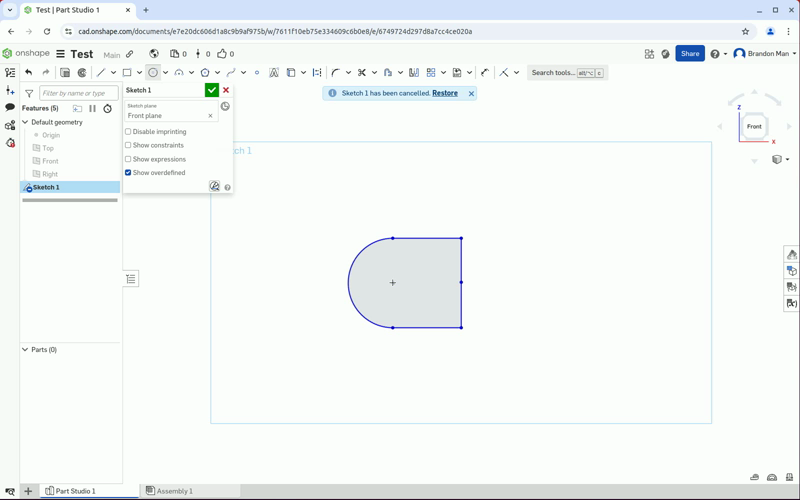
scroll(6)
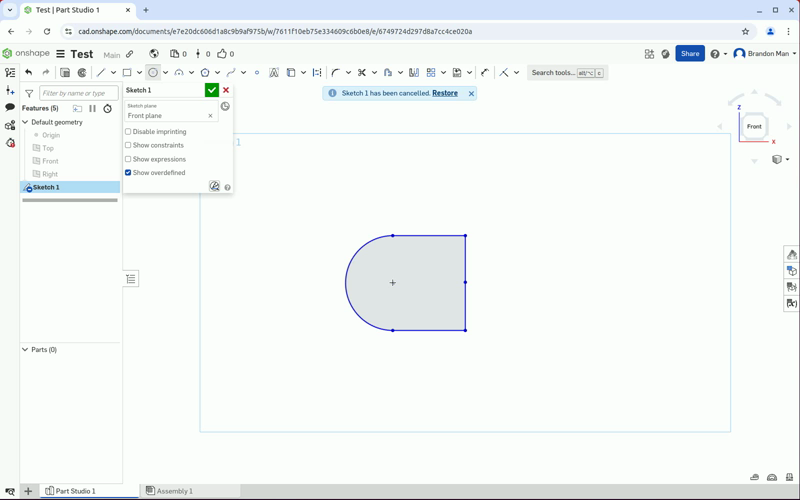
scroll(6)
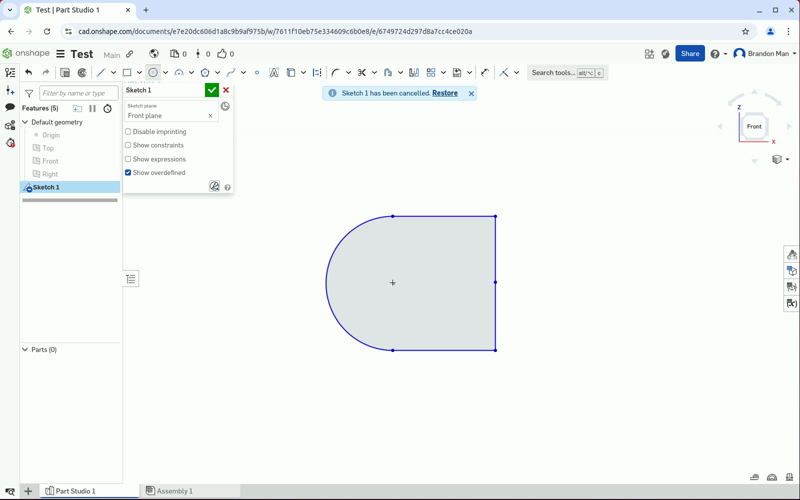
scroll(6)
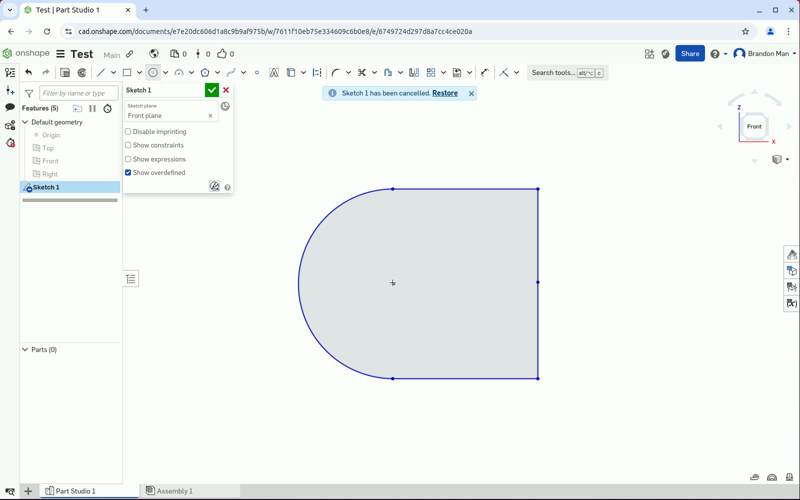
scroll(6)
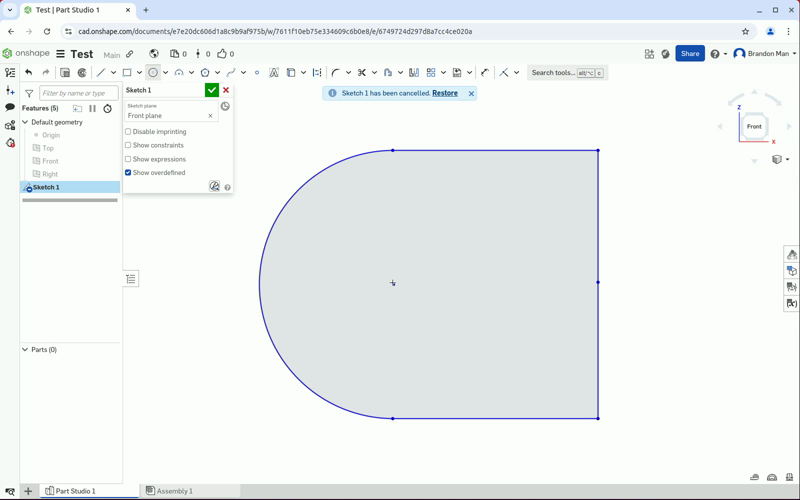
scroll(6)
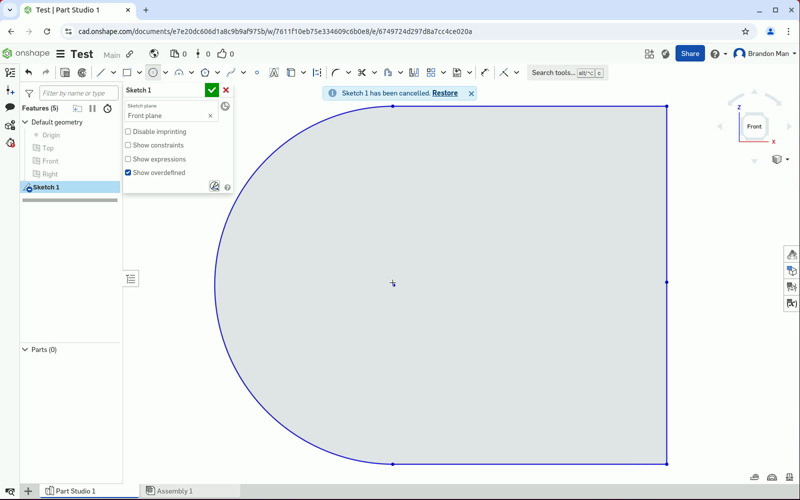
scroll(6)
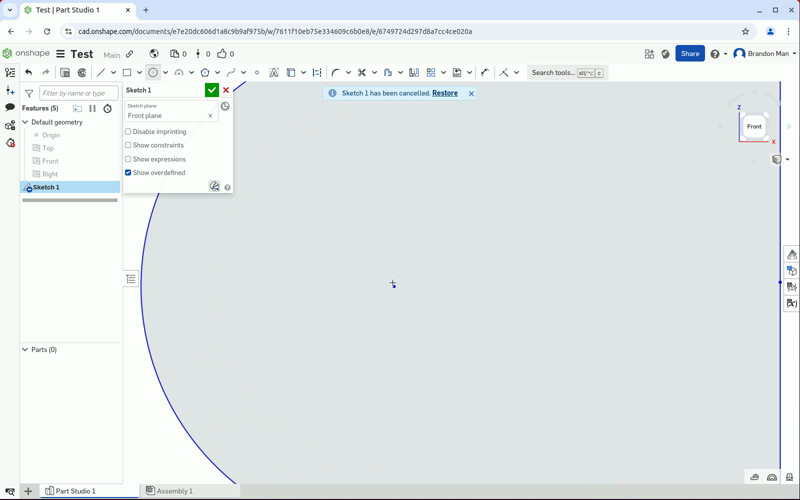
scroll(6)
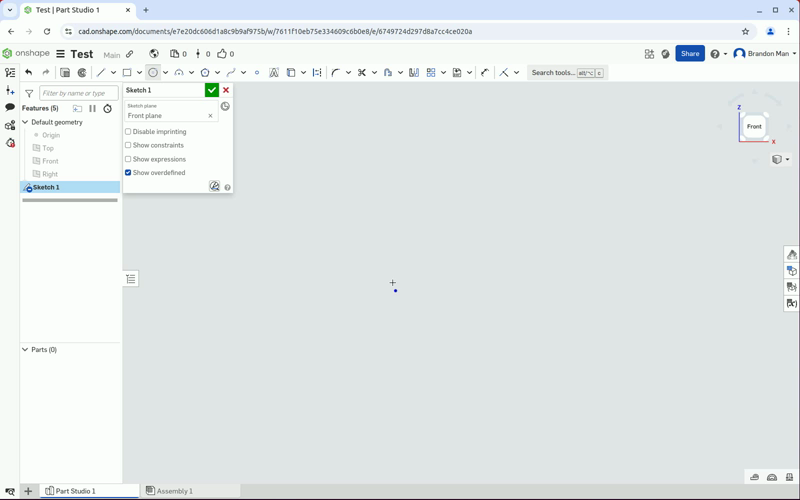
click(392, 282)
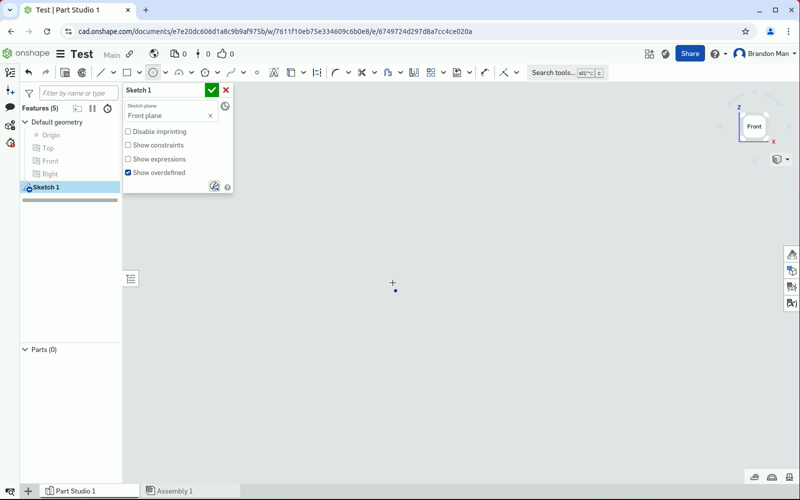
scroll(-6)
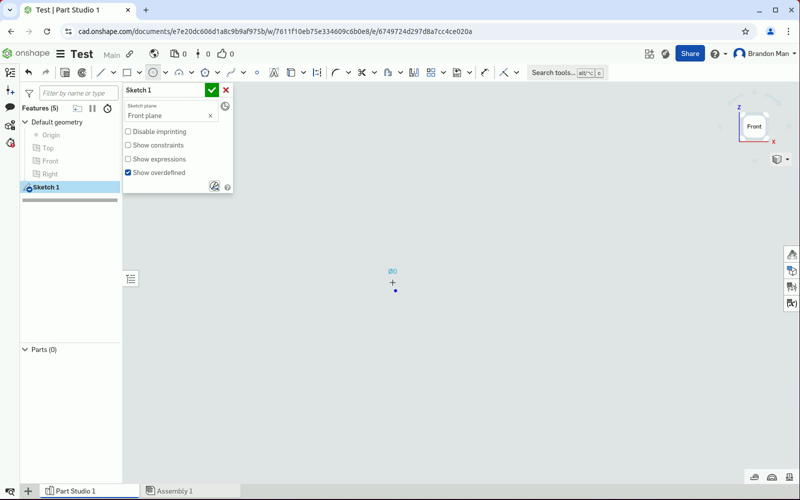
scroll(-6)
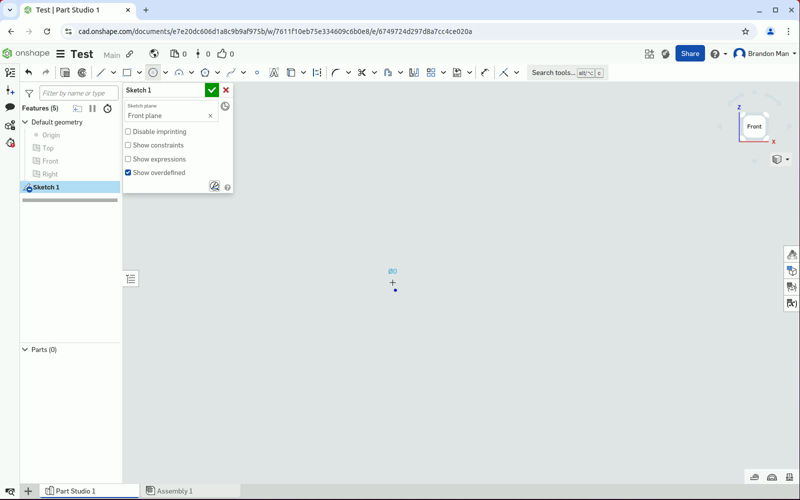
scroll(-6)
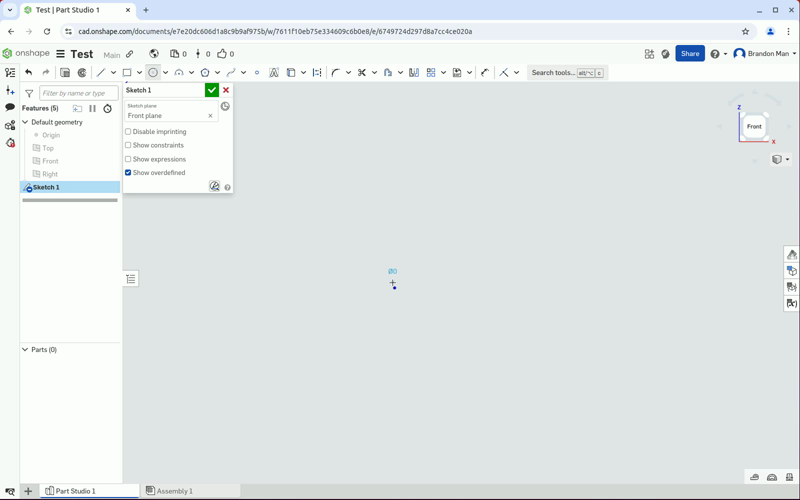
scroll(-6)
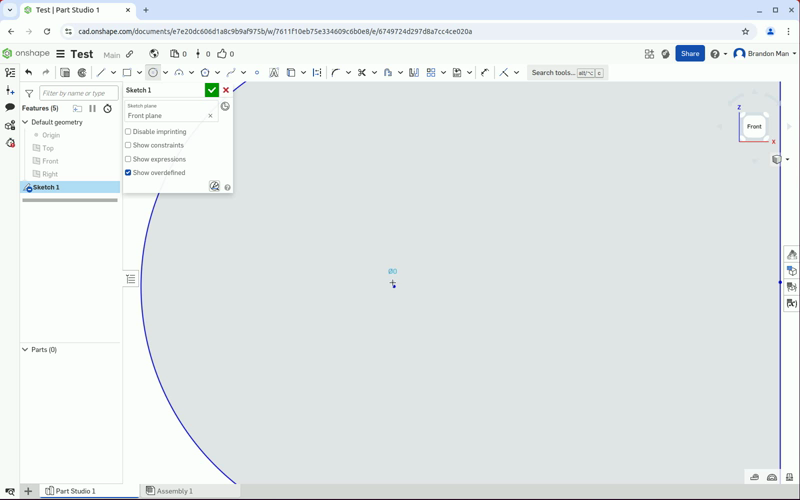
scroll(-6)
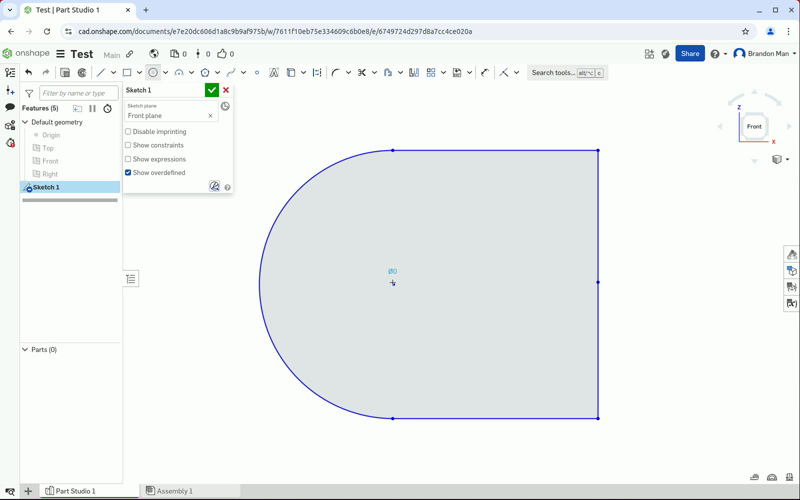
scroll(-6)
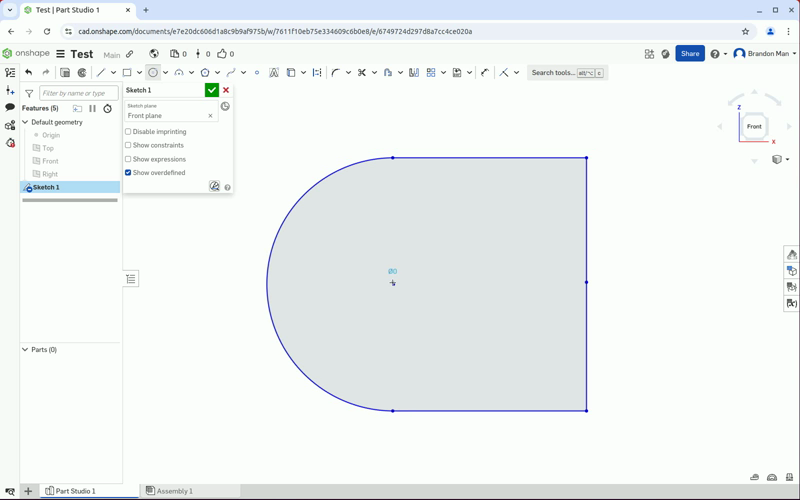
scroll(-6)
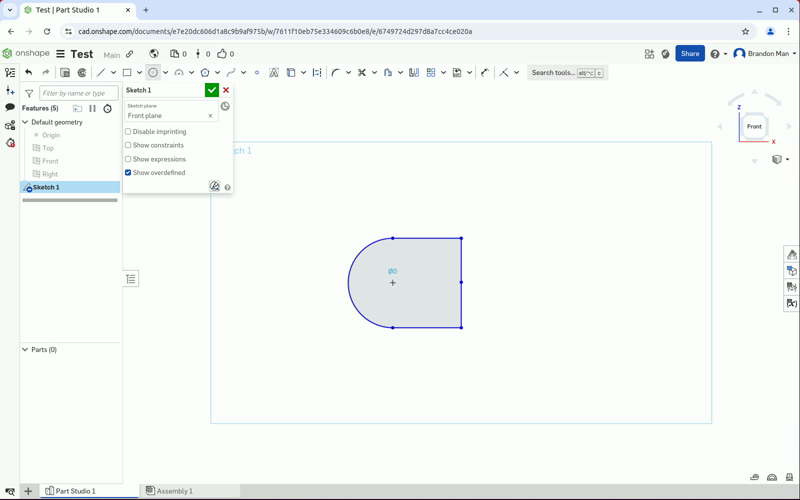
key_up(shift)
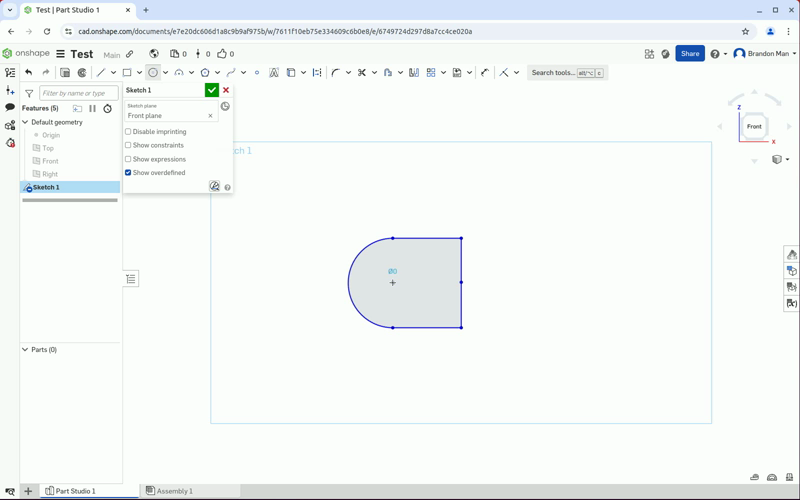
mouse_move(410, 282)
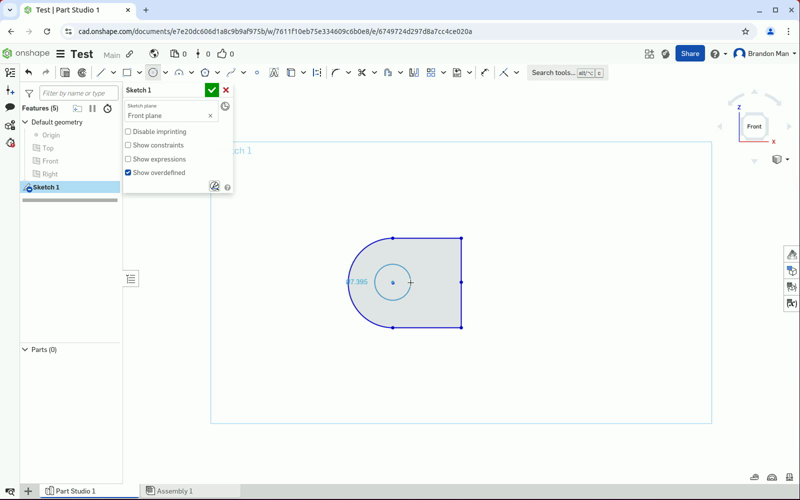
click(410, 282)
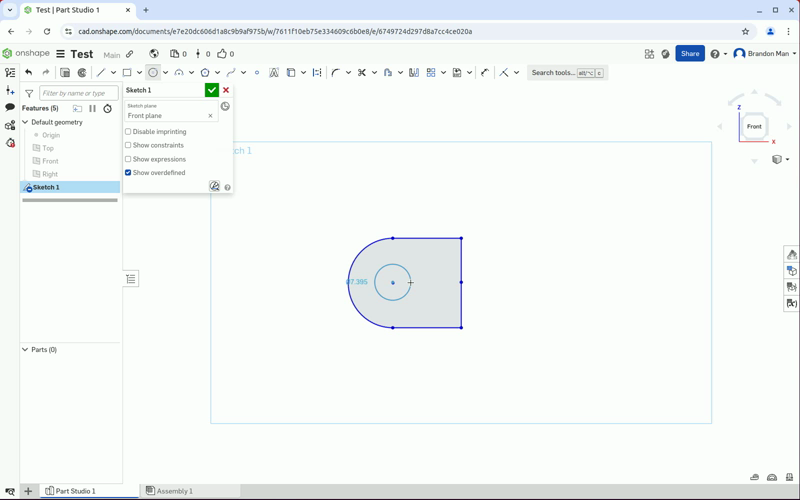
key(esc)
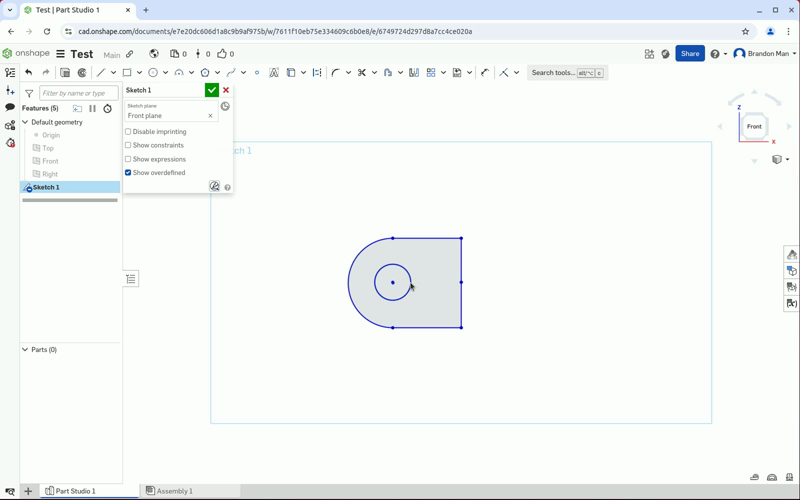
mouse_move(436, 316)
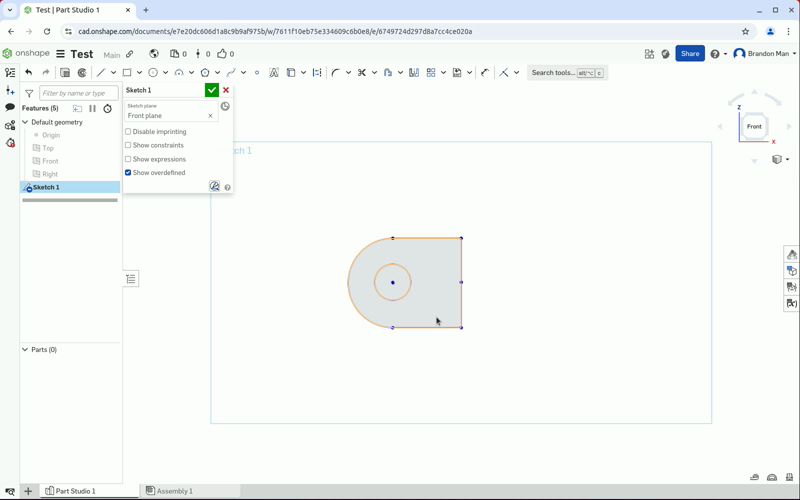
click(436, 316)
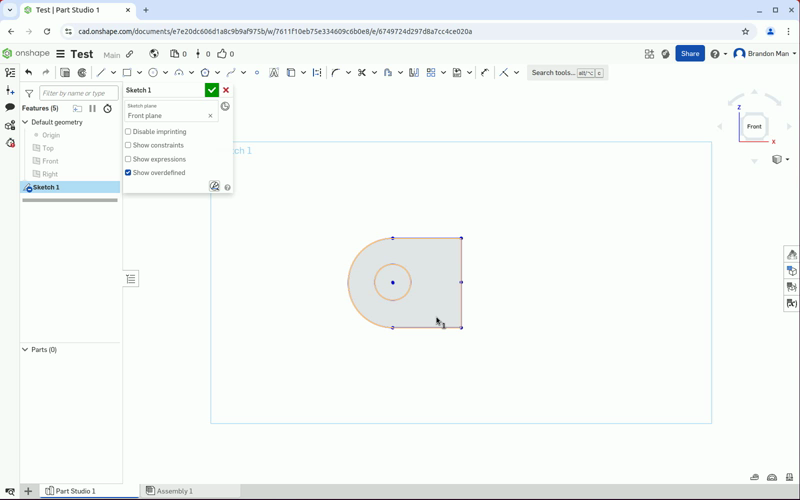
mouse_move(73, 352)
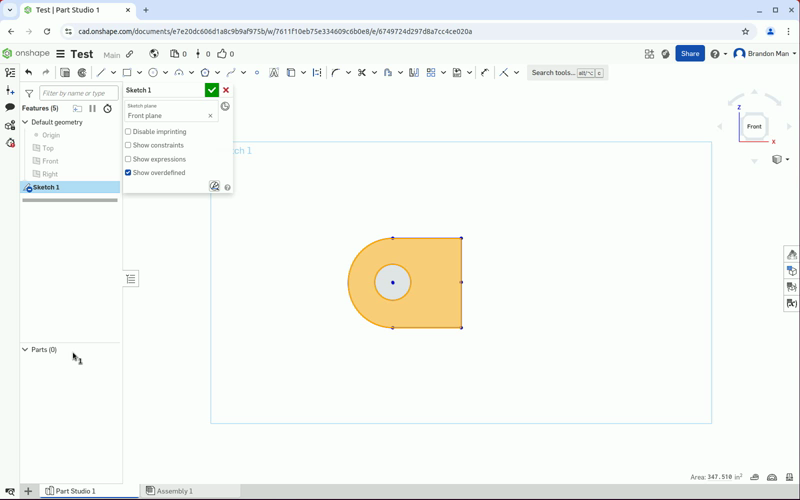
key(shift+y)
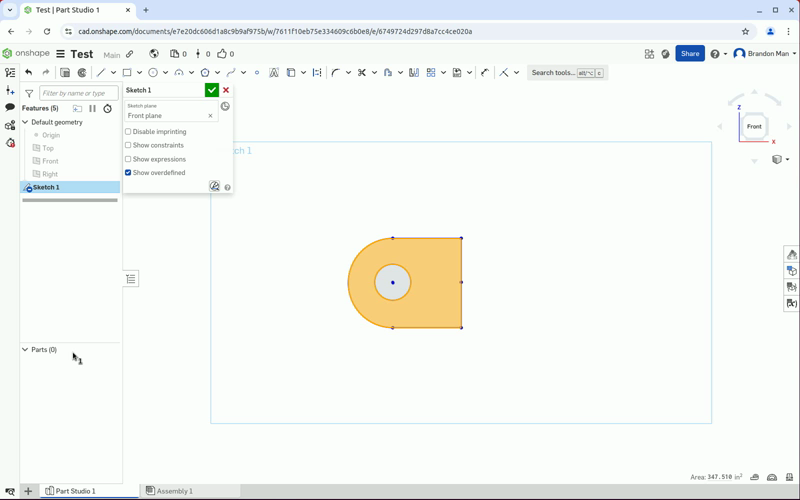
key(shift+e)
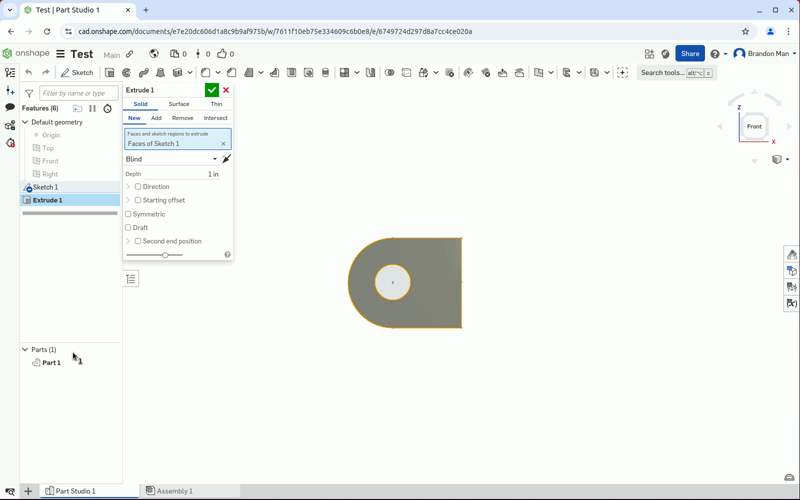
mouse_move(143, 106)
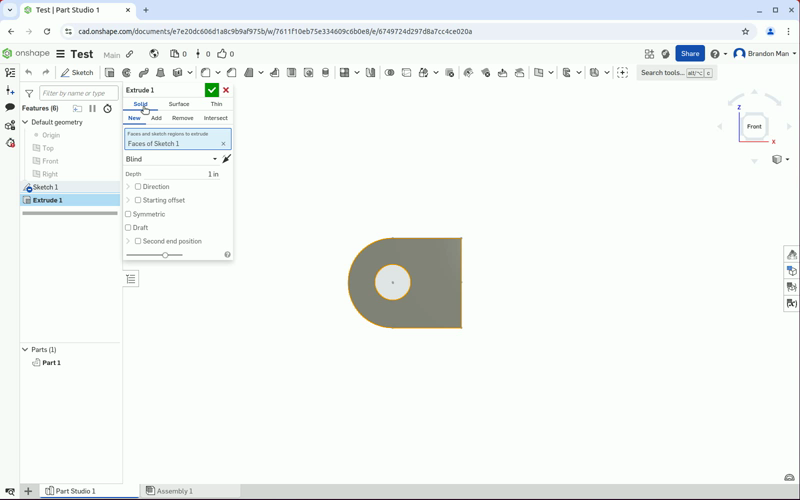
click(143, 106)
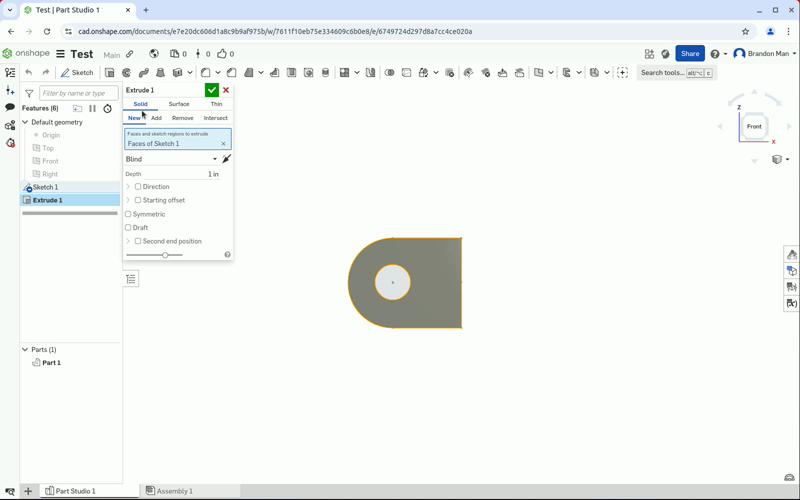
mouse_move(137, 120)
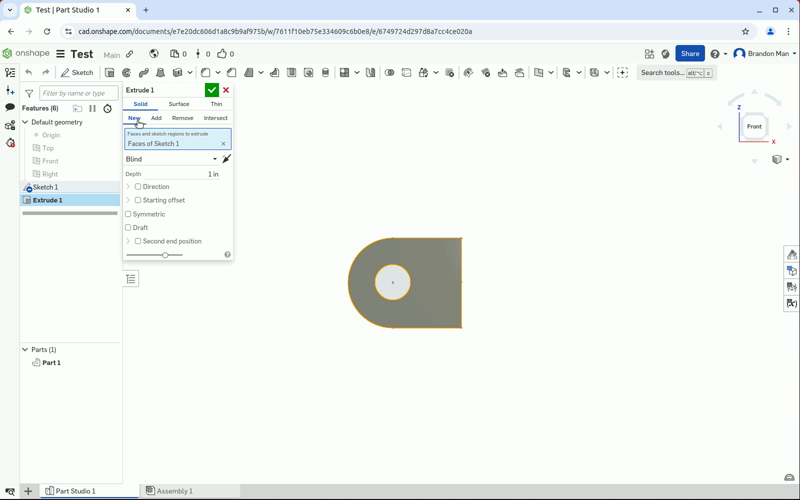
click(137, 120)
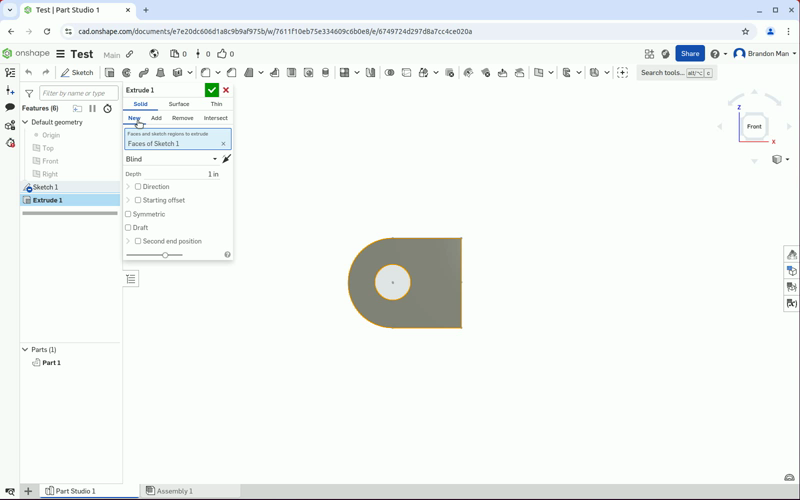
key(tab, 4)
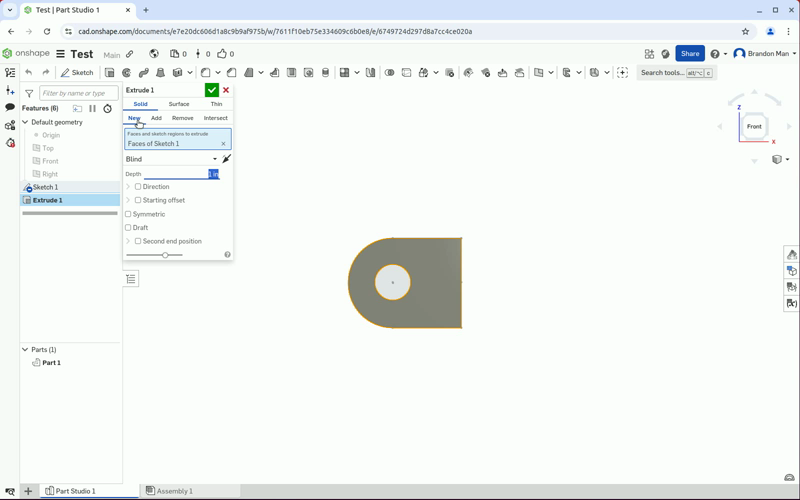
text(12.036)
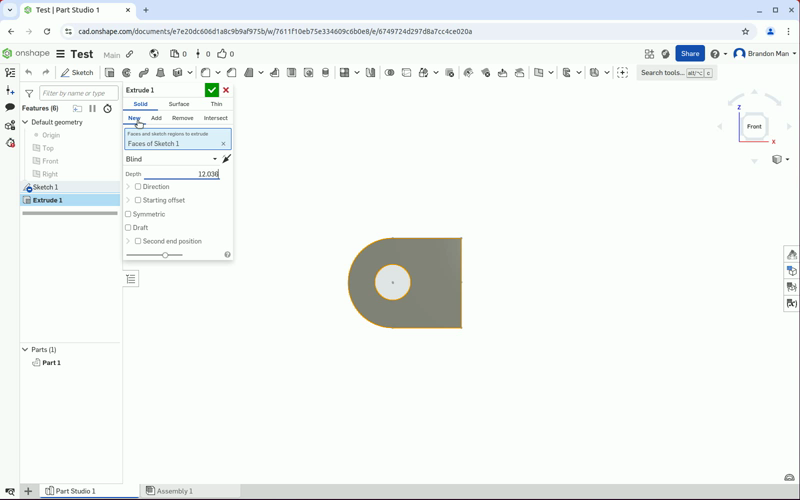
key(tab, 3)
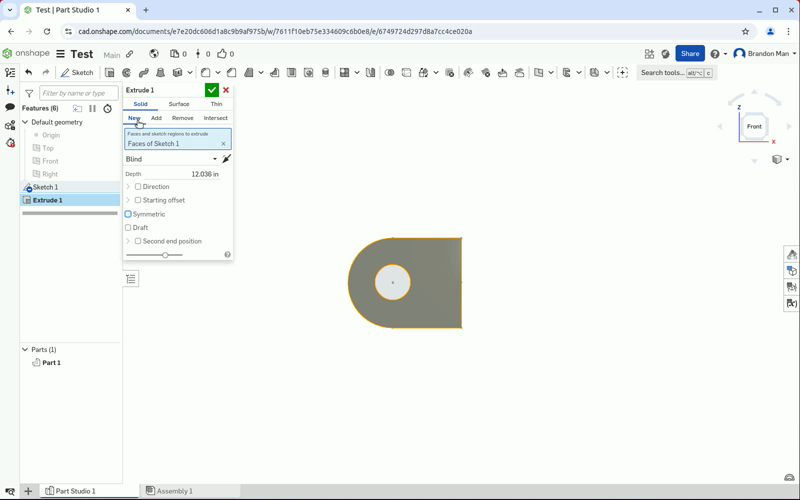
key(space)
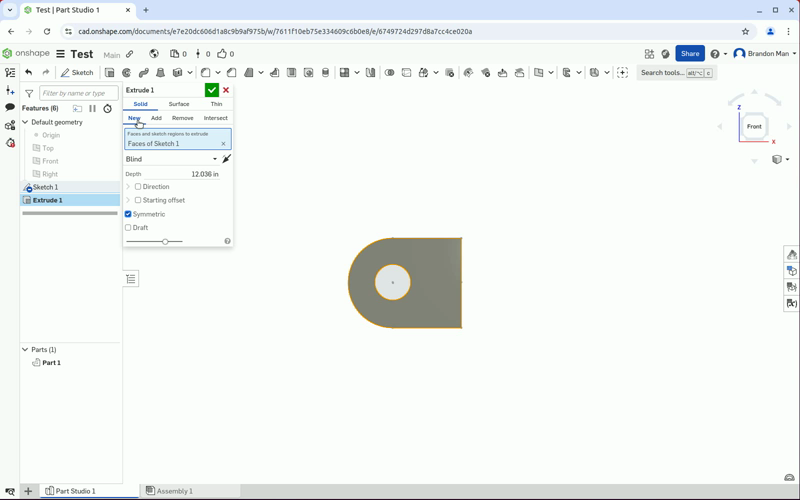
key(enter)
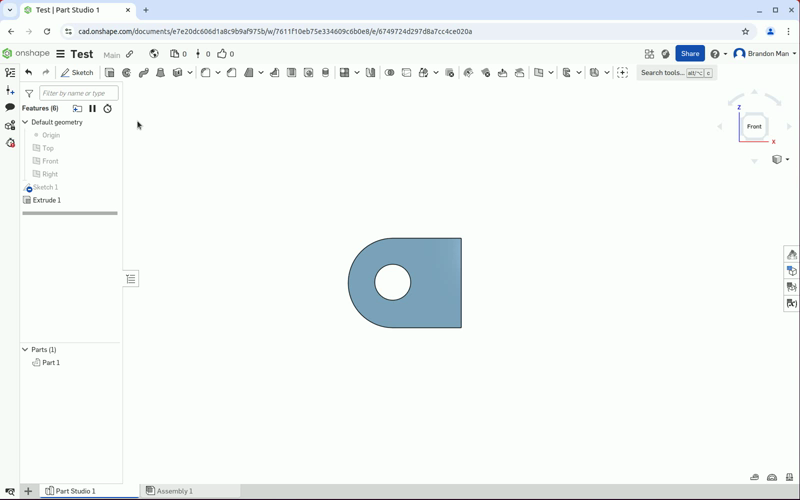
key(shift+h)
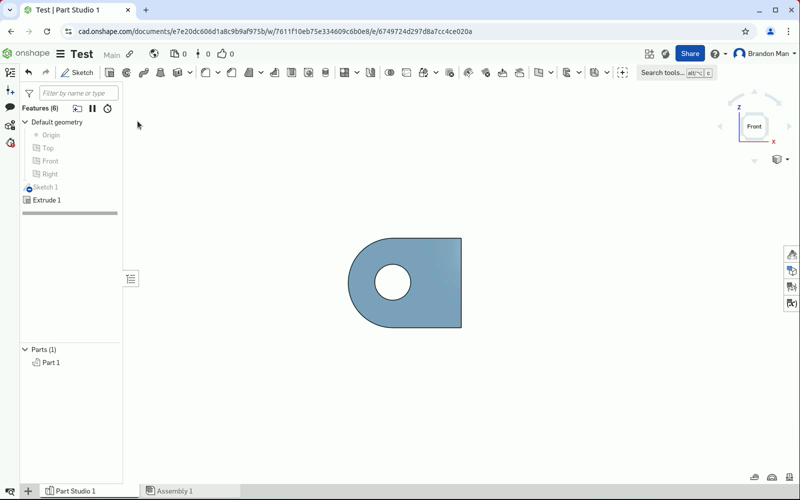
key(shift+h)
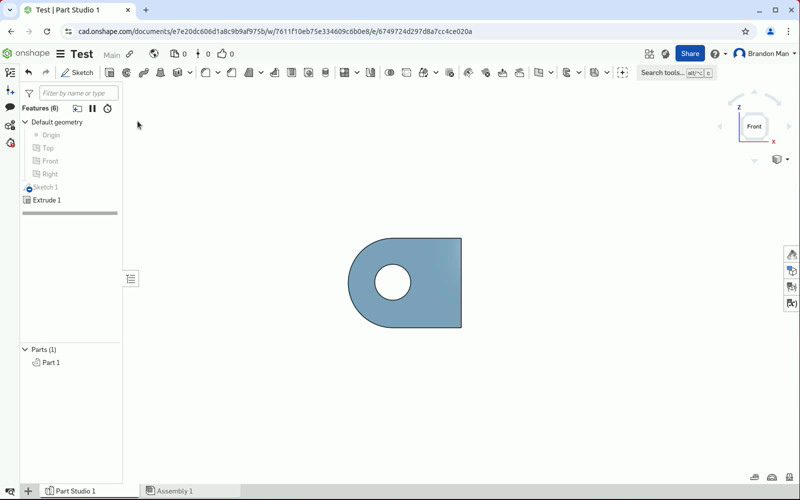
mouse_move(73, 189)
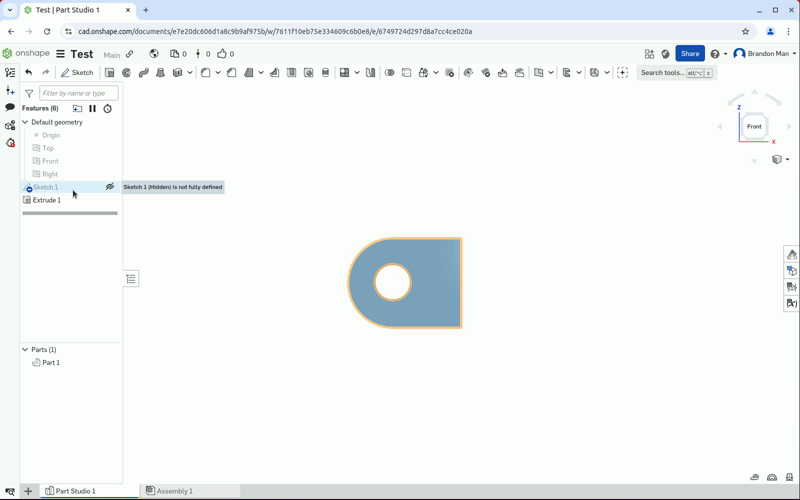
click(73, 189)
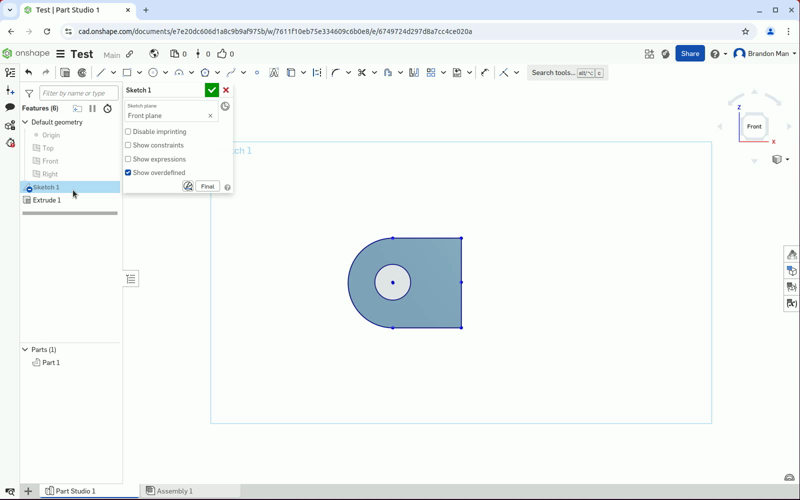
mouse_move(229, 92)
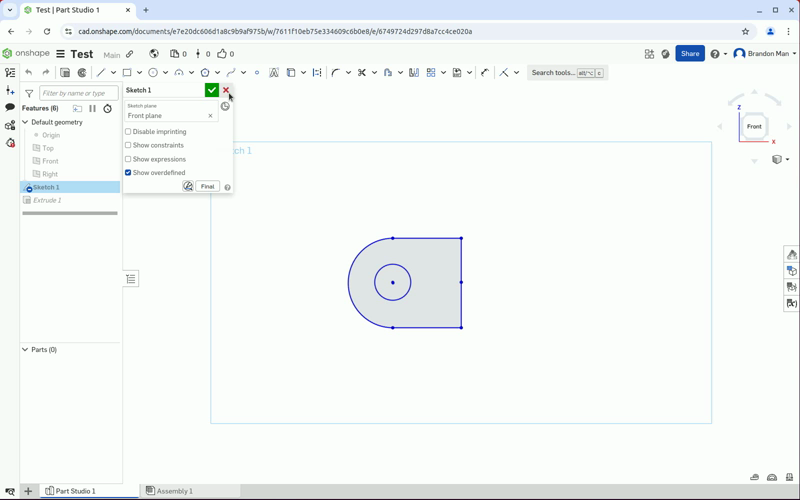
click(229, 92)
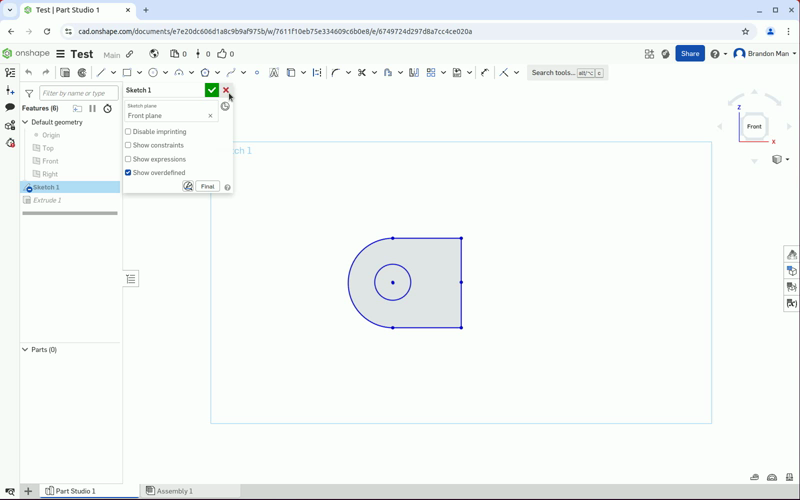
key(shift+s)
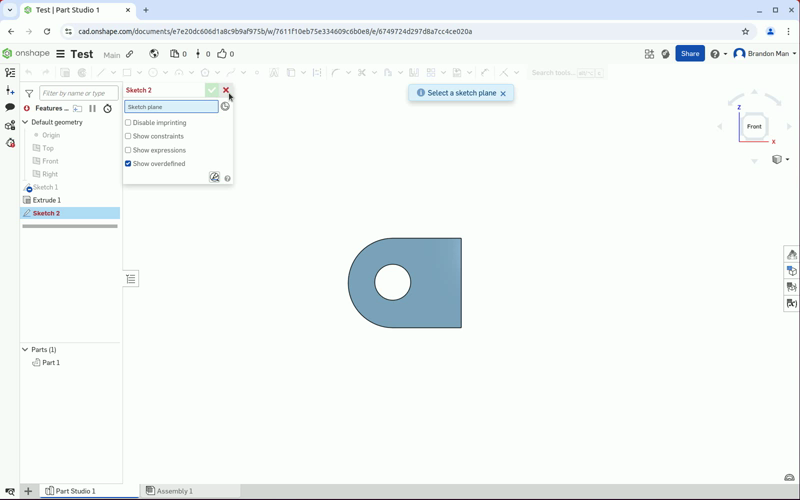
mouse_move(73, 163)
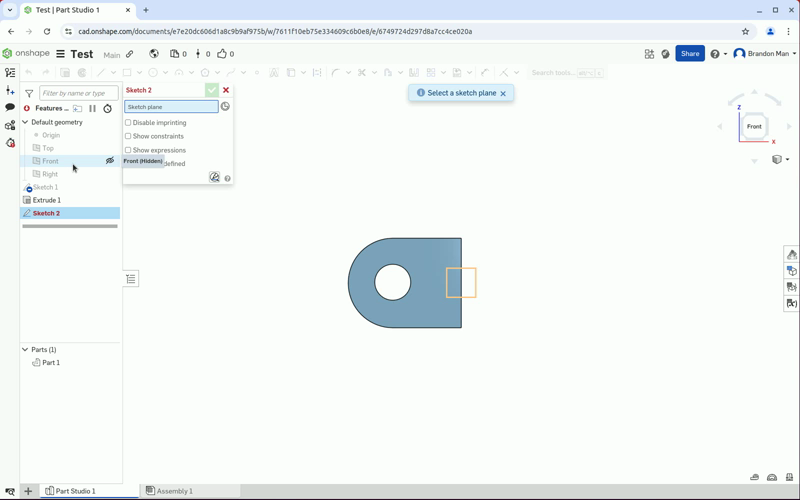
click(73, 163)
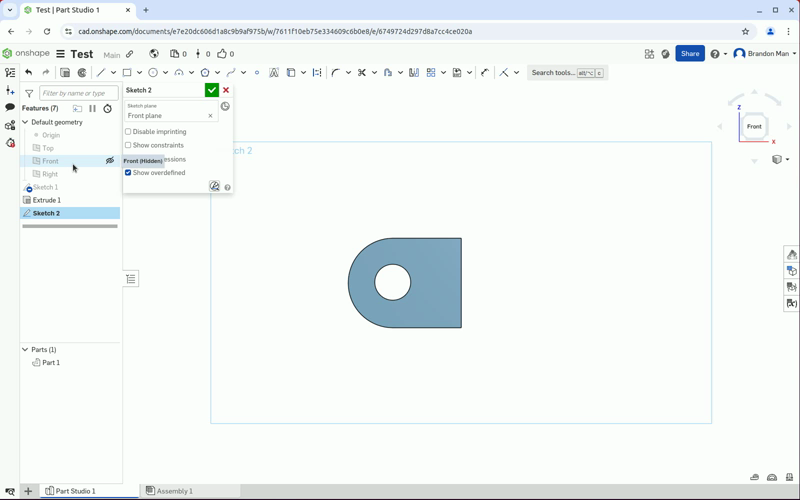
mouse_move(73, 352)
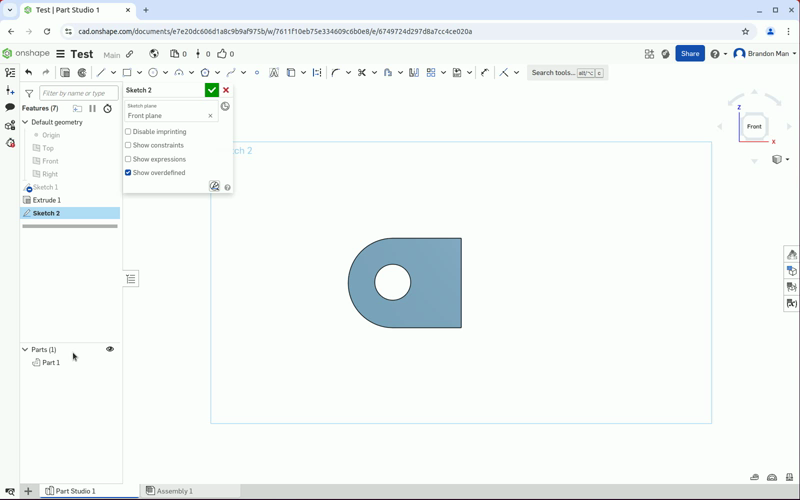
key(y)
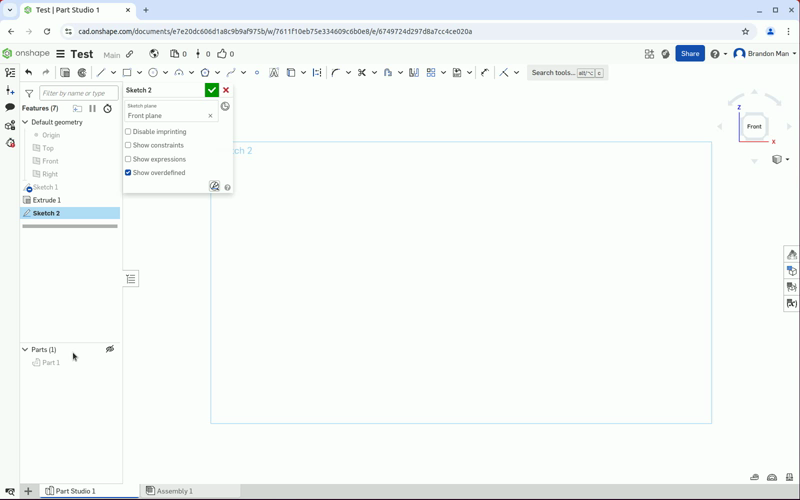
key(l)
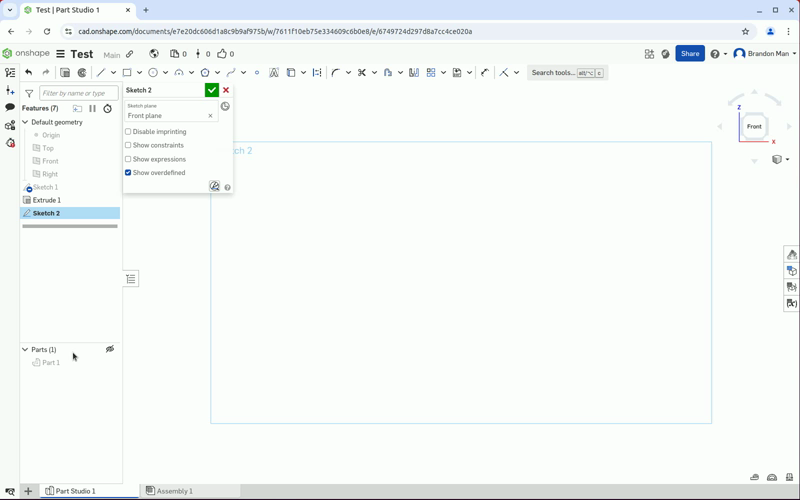
key_down(shift)
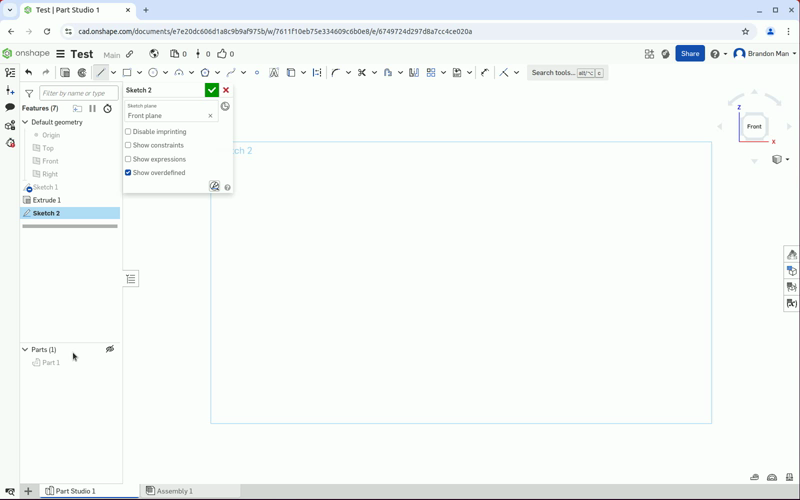
mouse_move(460, 327)
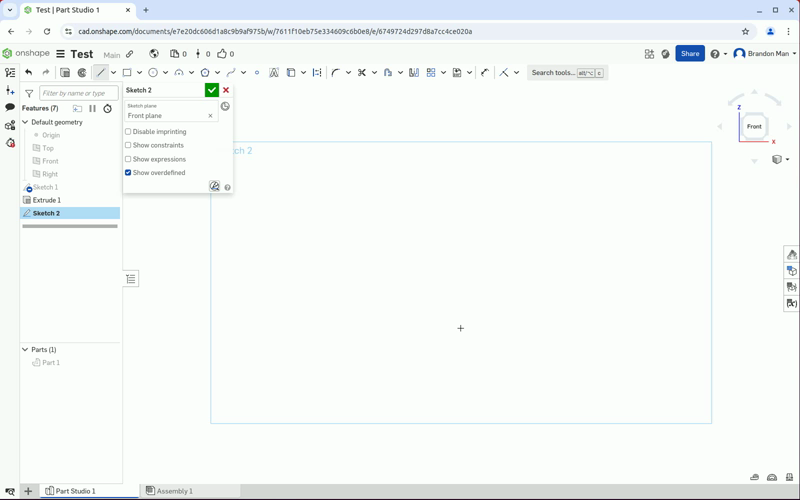
click(460, 327)
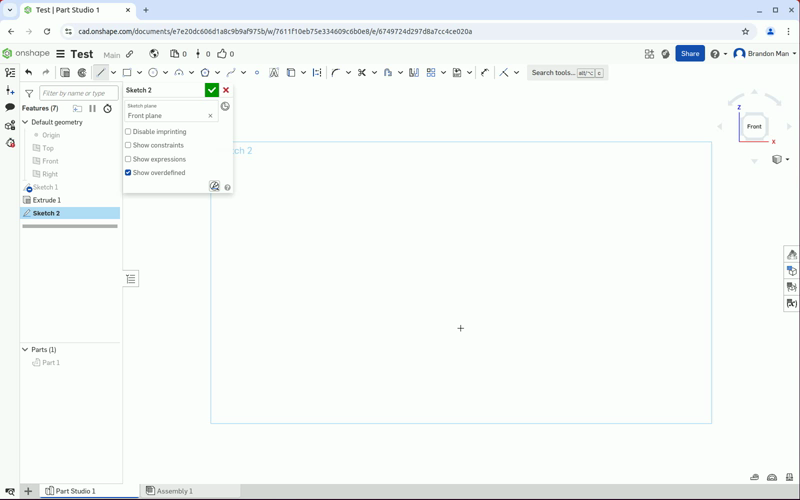
key_up(shift)
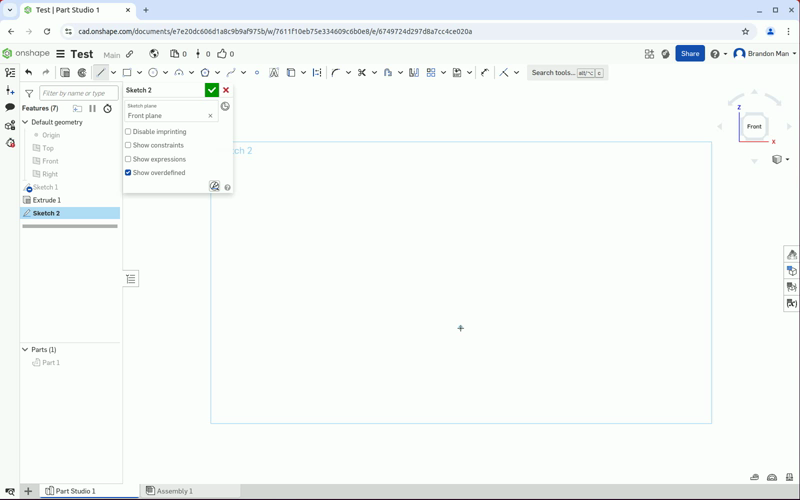
key_down(shift)
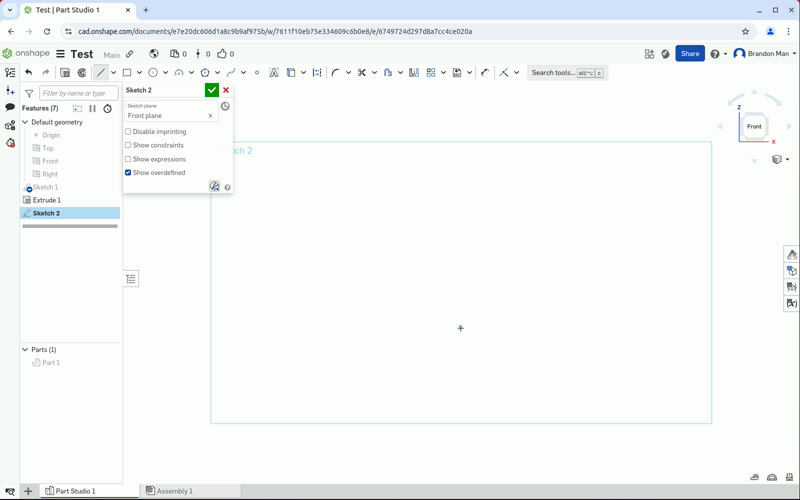
mouse_move(528, 327)
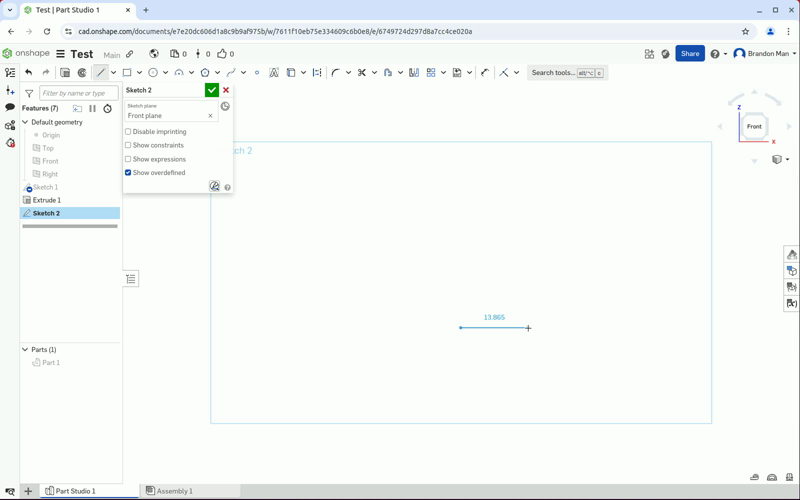
click(528, 327)
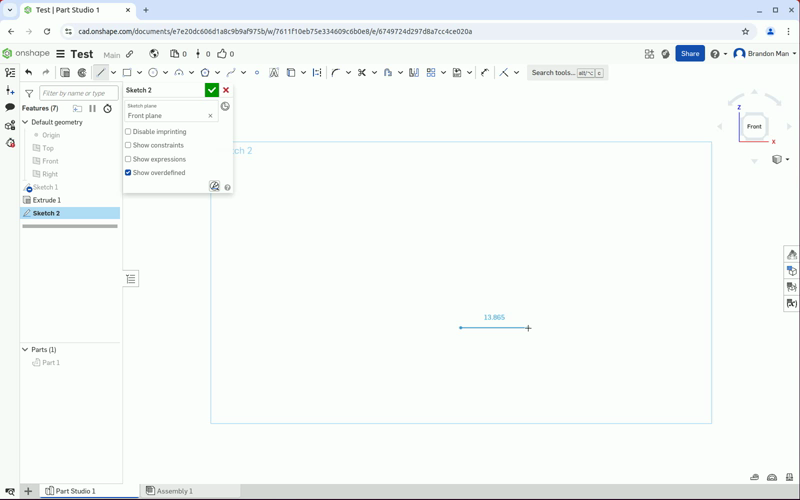
key_up(shift)
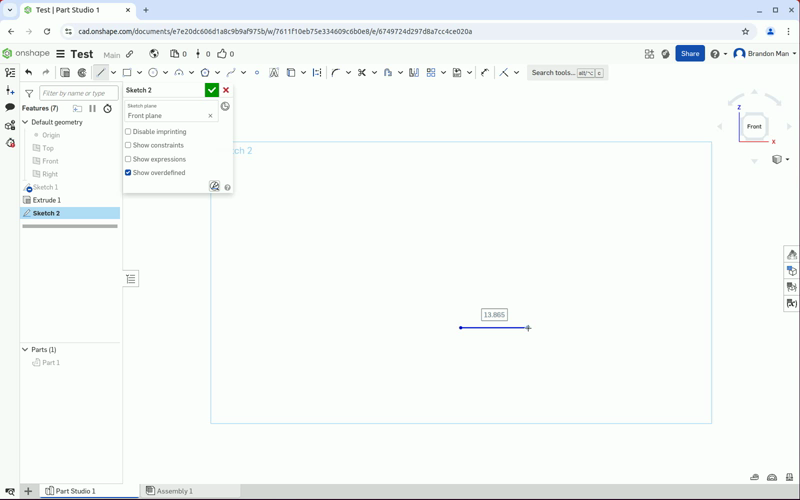
key(esc)
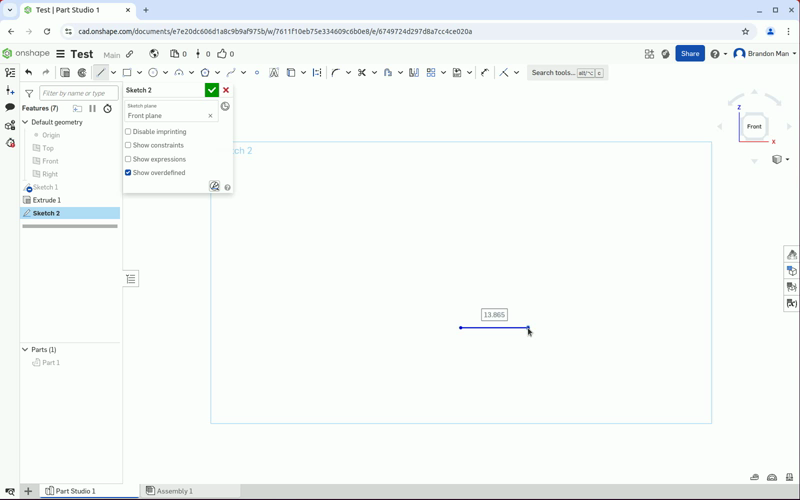
key(a)
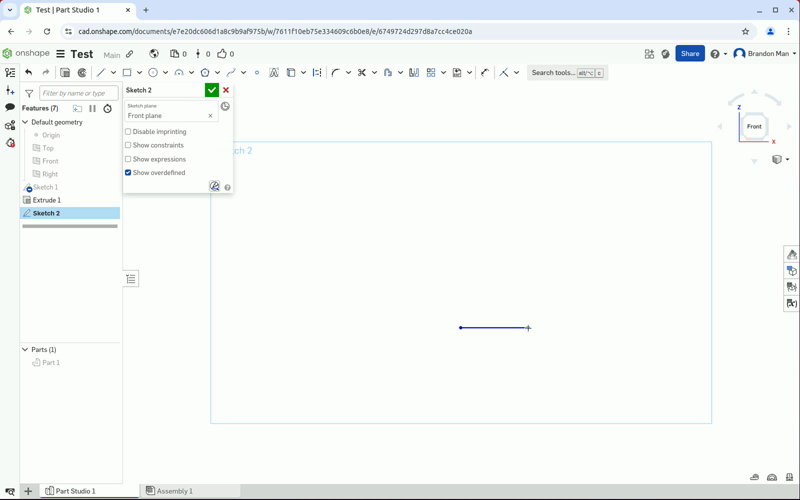
mouse_move(528, 327)
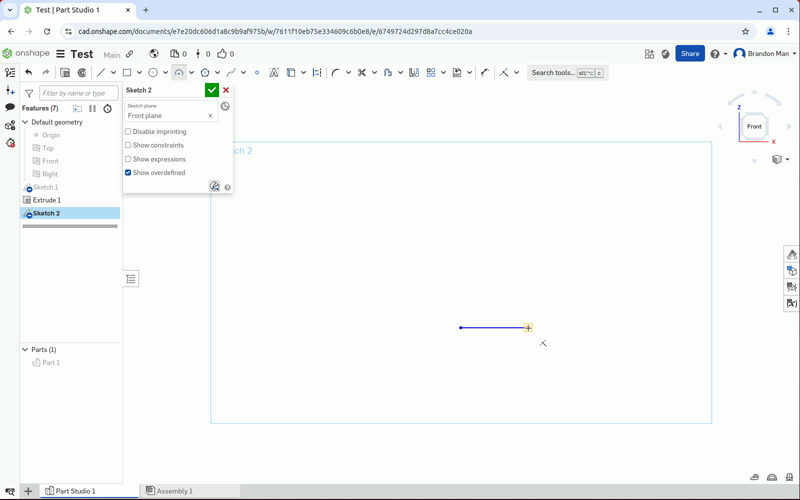
click(528, 327)
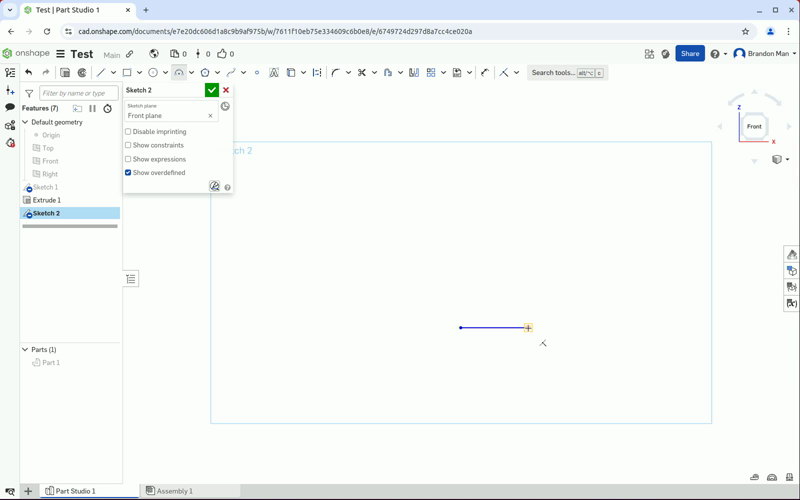
key_down(shift)
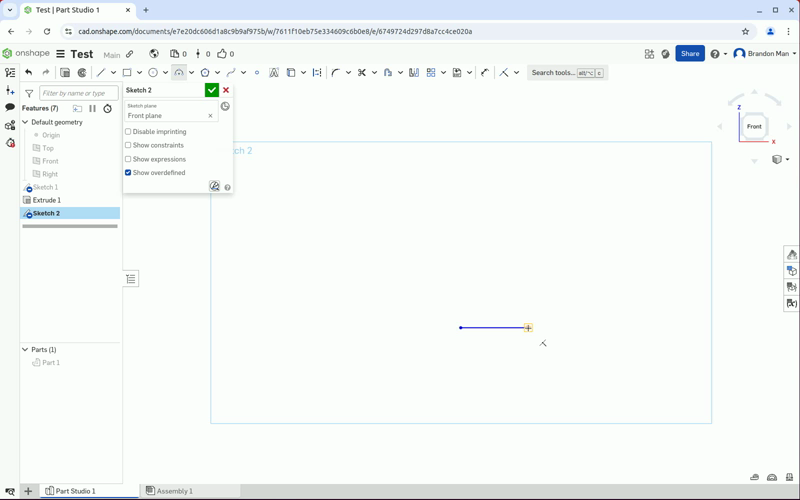
mouse_move(528, 238)
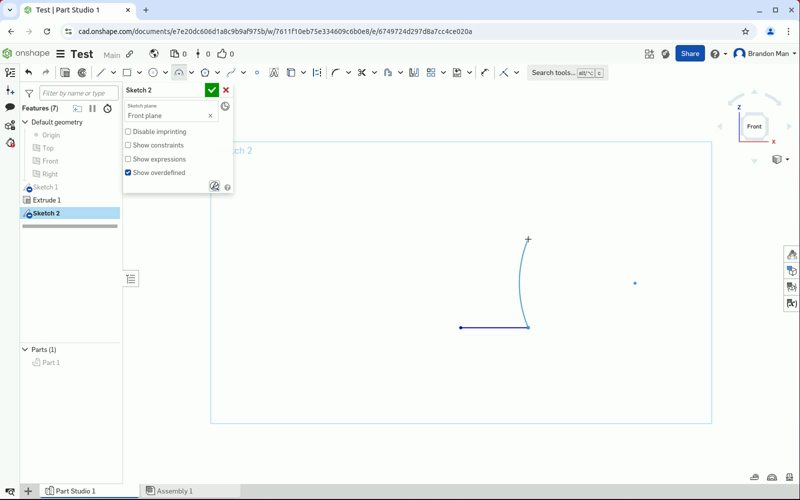
click(528, 238)
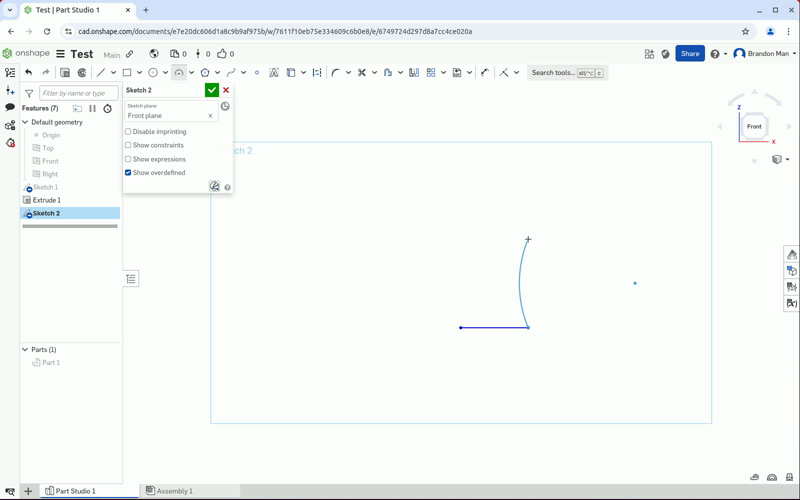
mouse_move(572, 282)
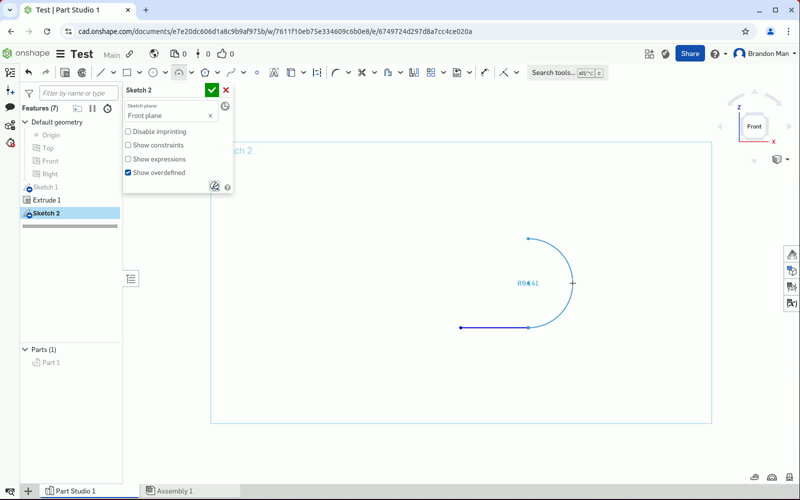
click(572, 282)
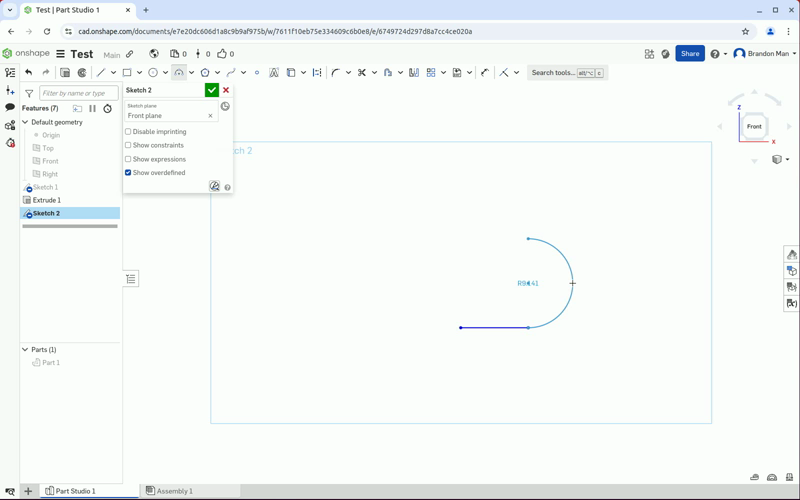
key_up(shift)
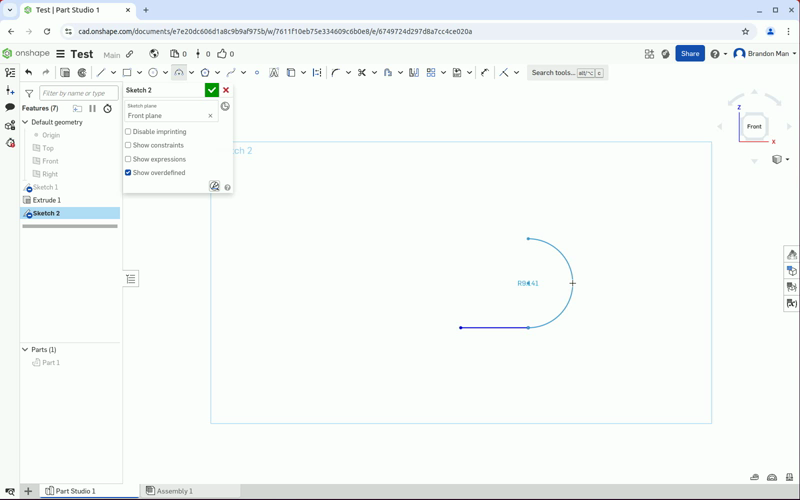
key(esc)
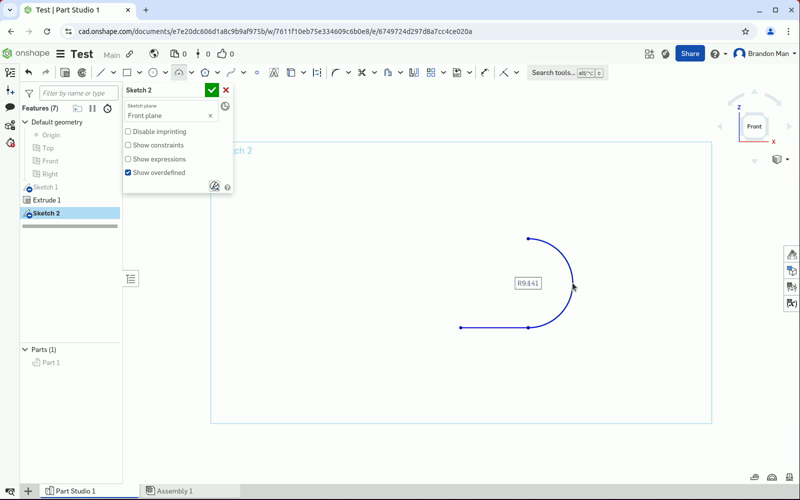
key(l)
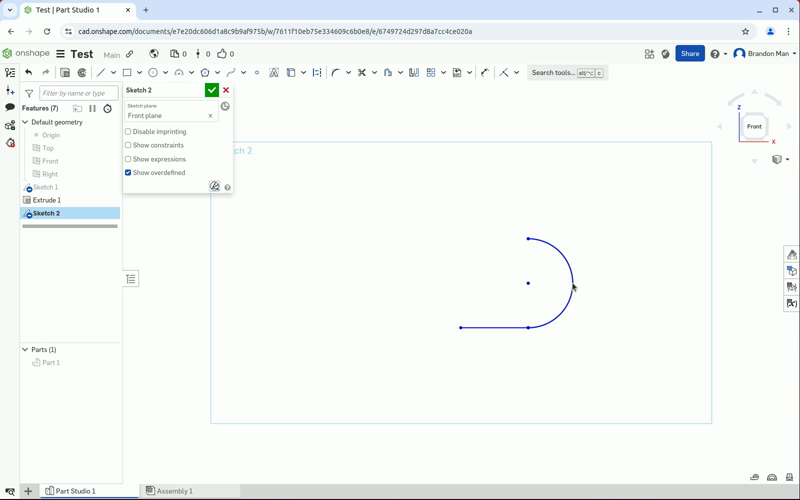
mouse_move(528, 238)
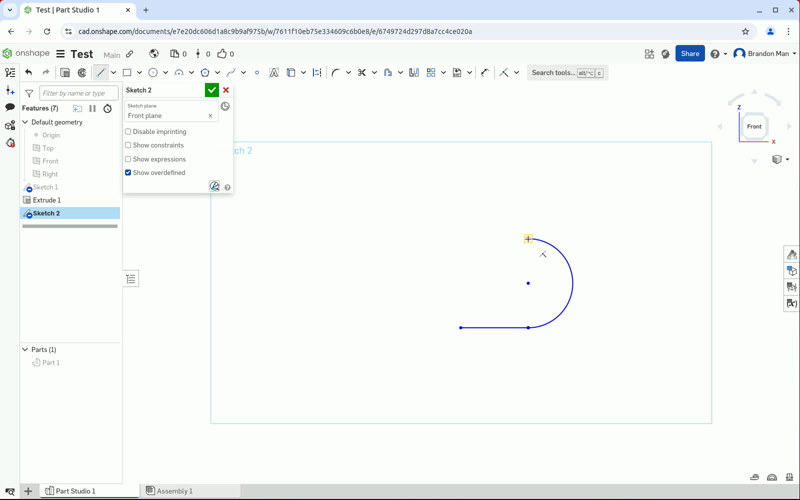
click(528, 238)
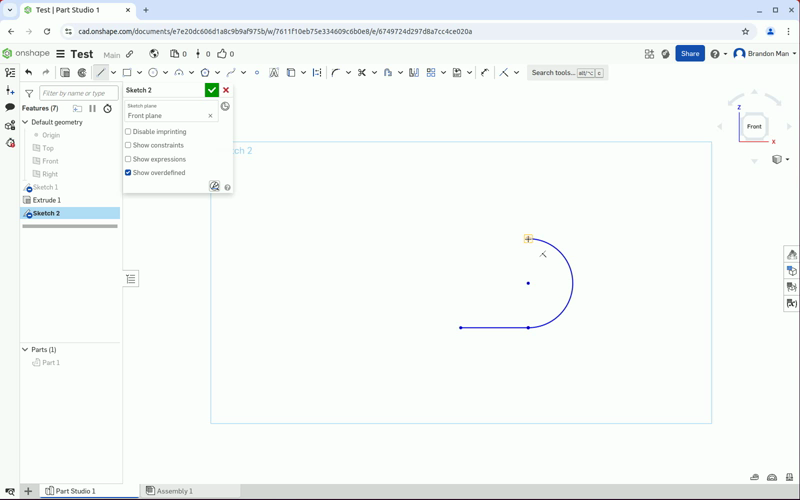
key_down(shift)
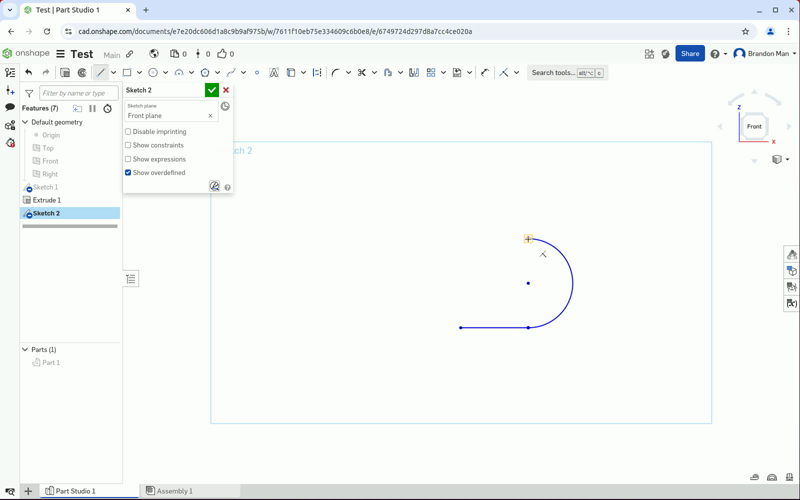
mouse_move(460, 238)
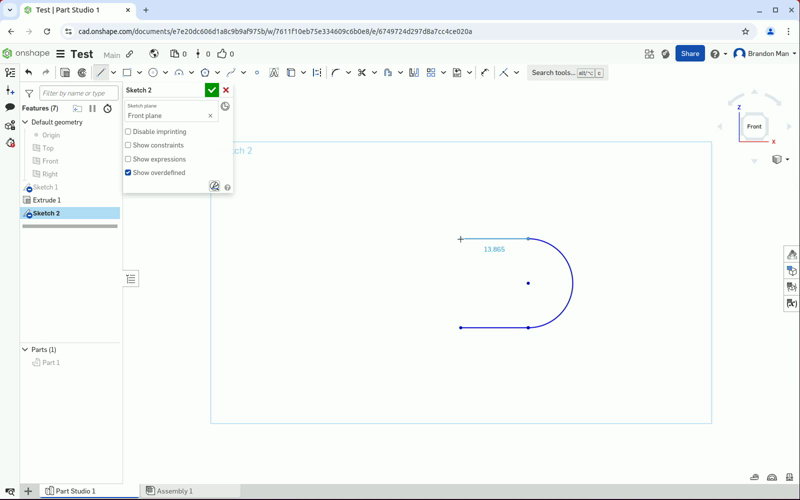
click(460, 238)
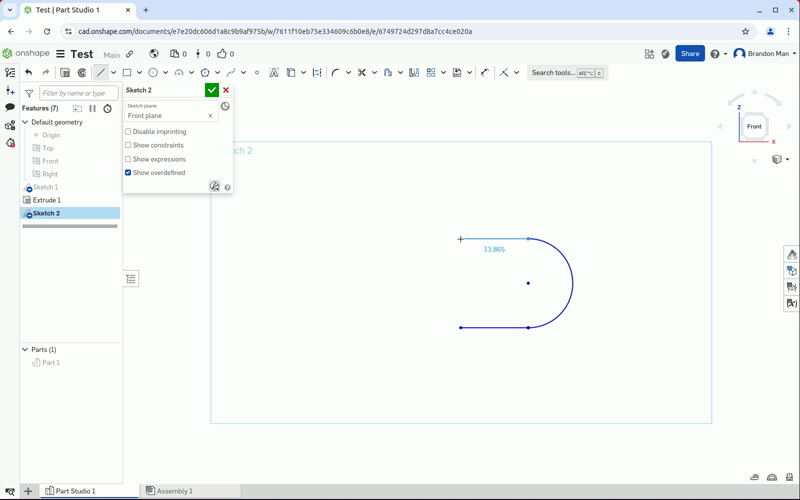
key_up(shift)
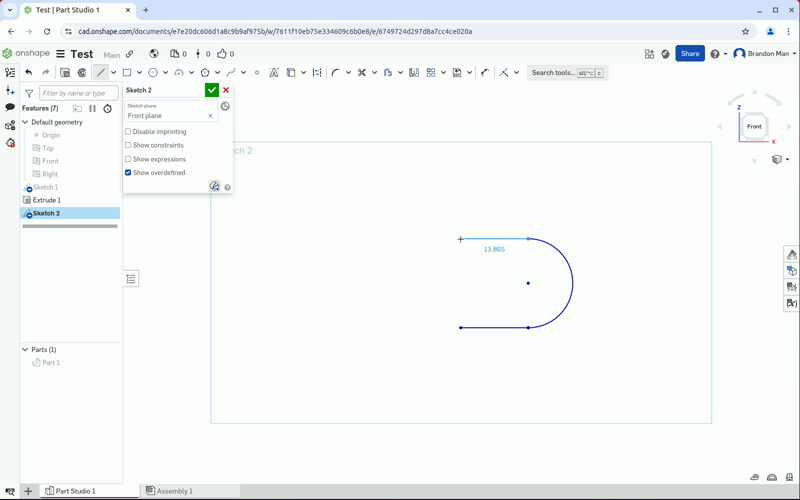
key_down(shift)
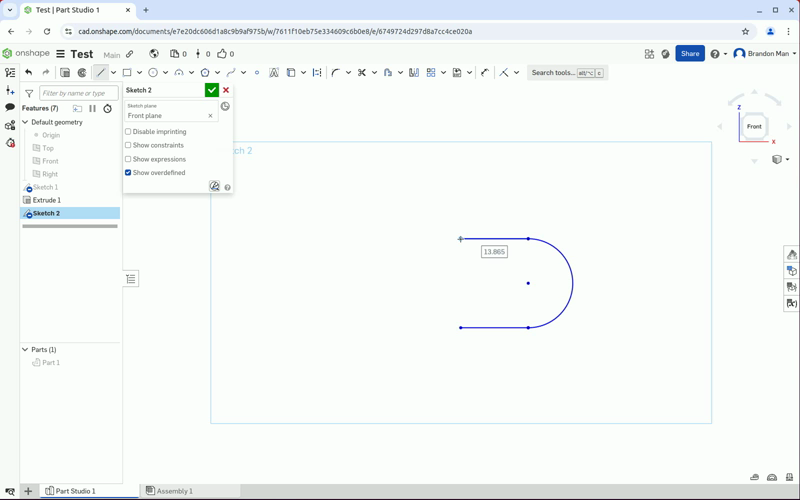
mouse_move(490, 238)
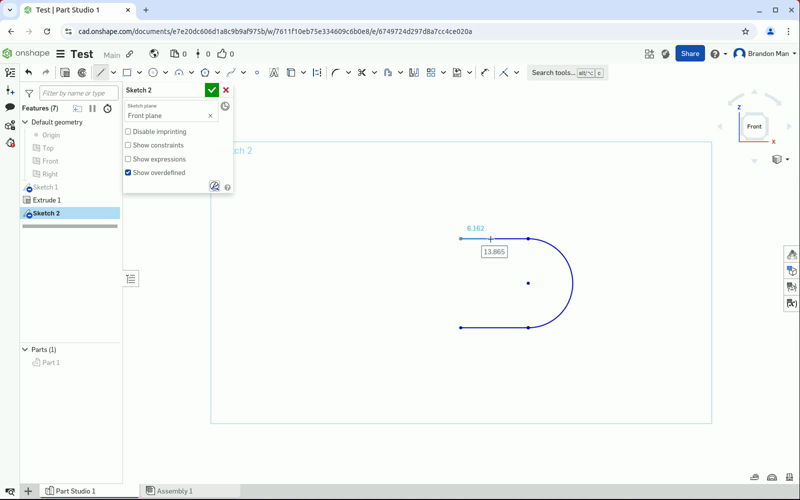
mouse_move(460, 282)
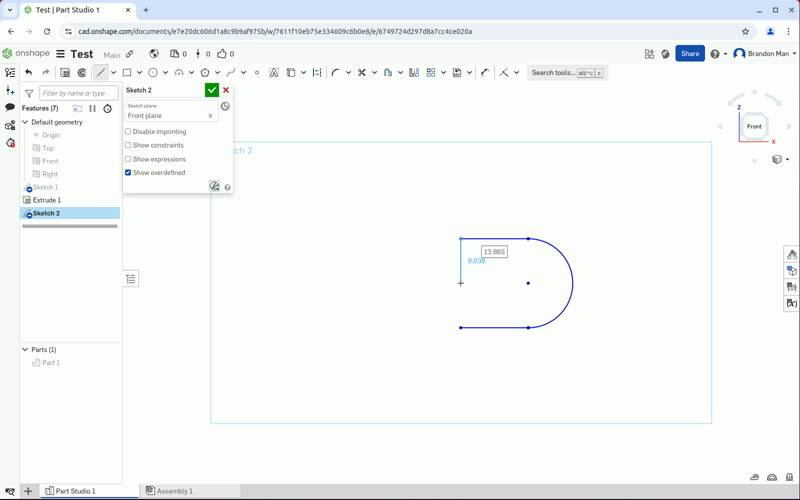
click(460, 282)
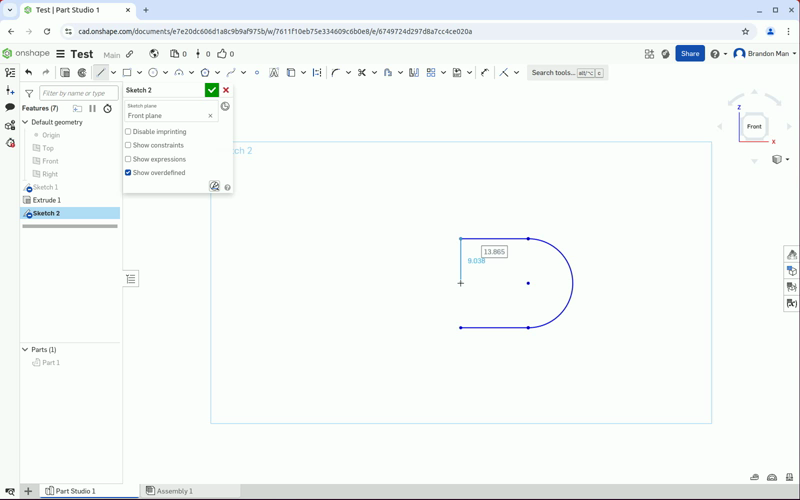
key_up(shift)
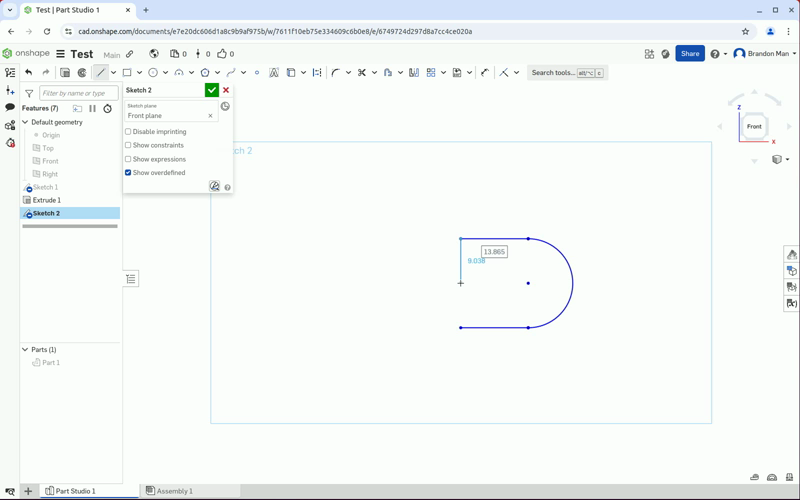
mouse_move(490, 282)
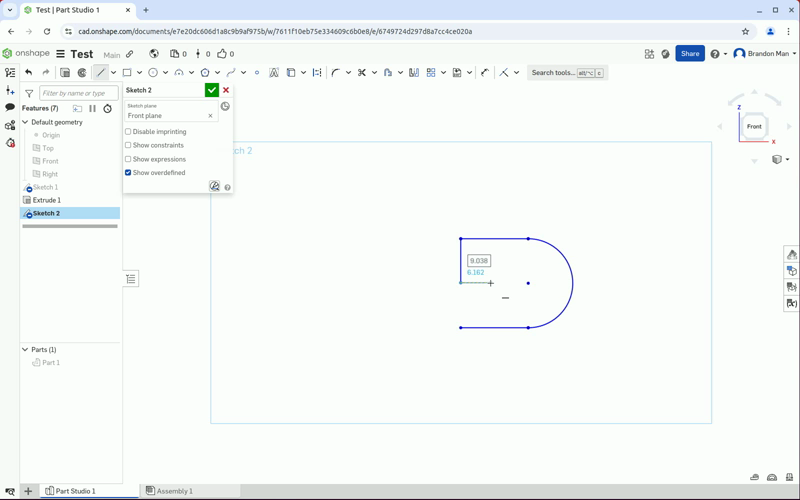
key_down(shift)
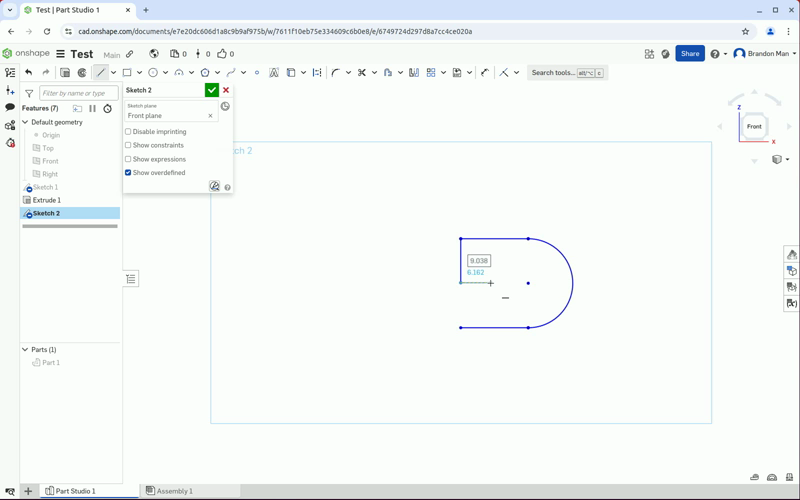
mouse_move(460, 327)
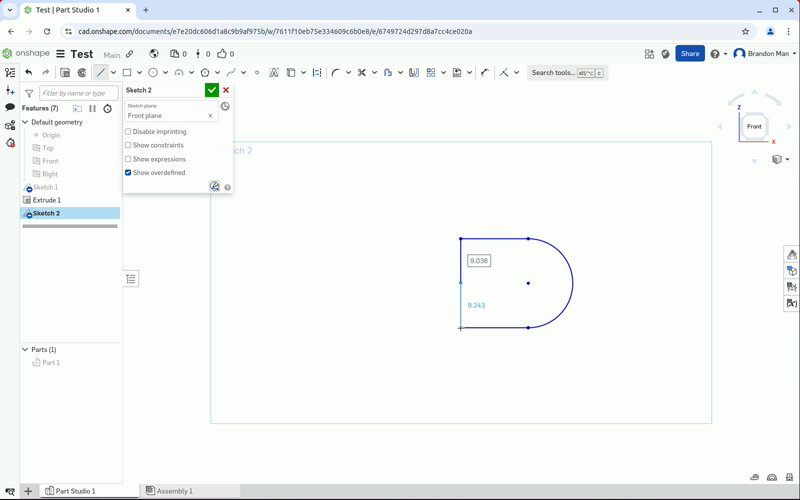
key_up(shift)
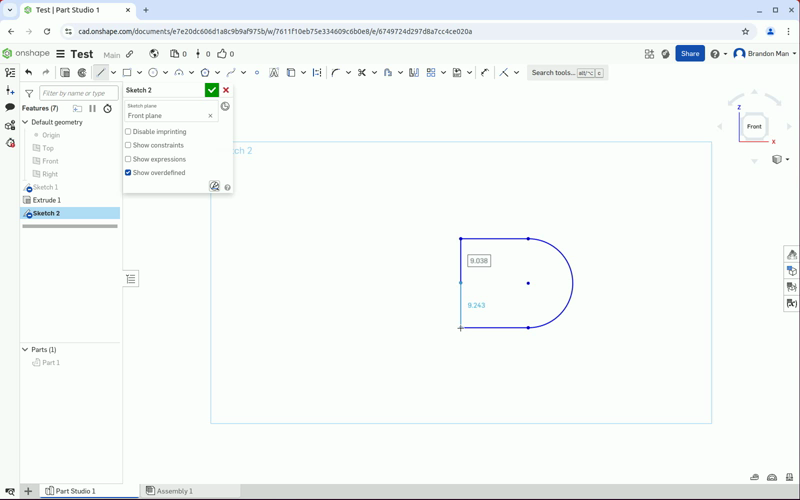
click(460, 327)
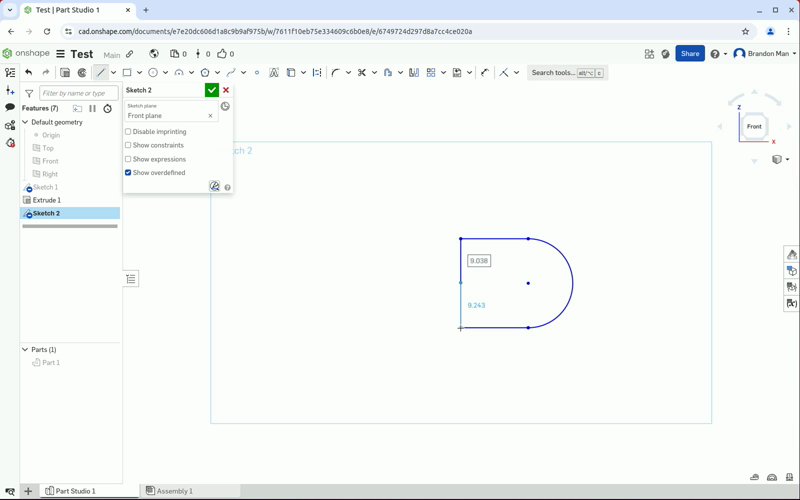
key(esc)
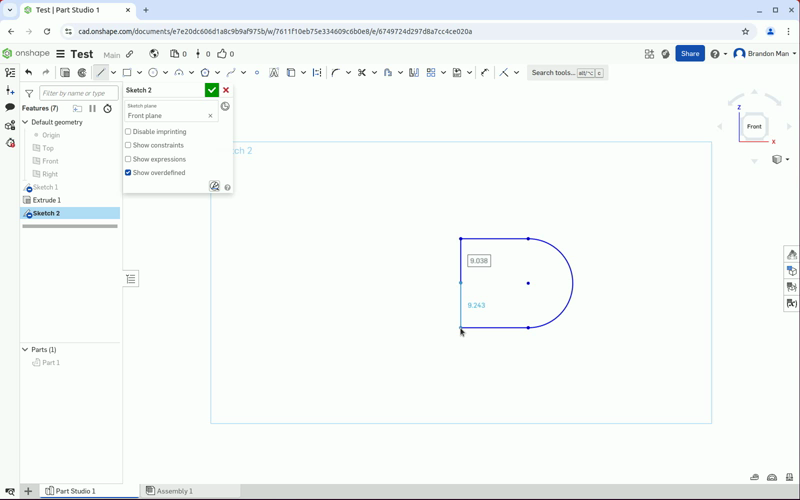
key(c)
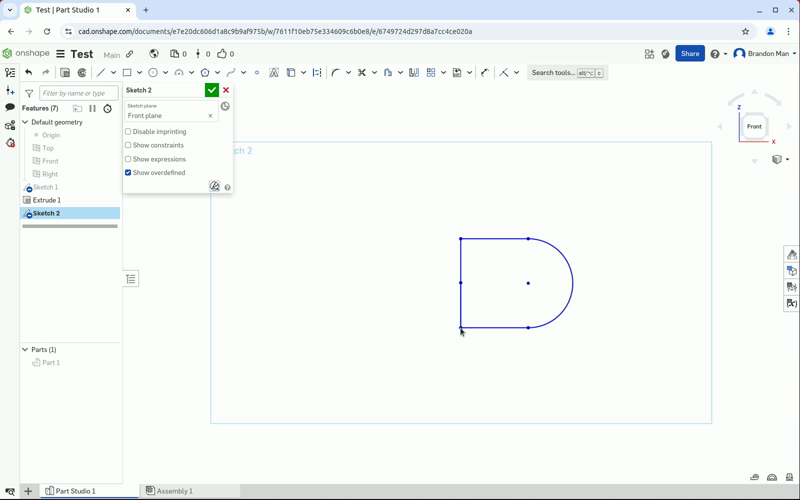
key_down(shift)
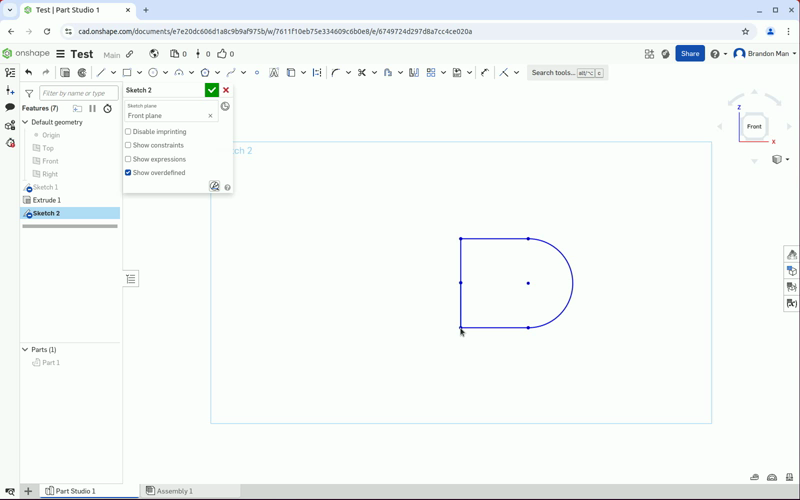
mouse_move(528, 282)
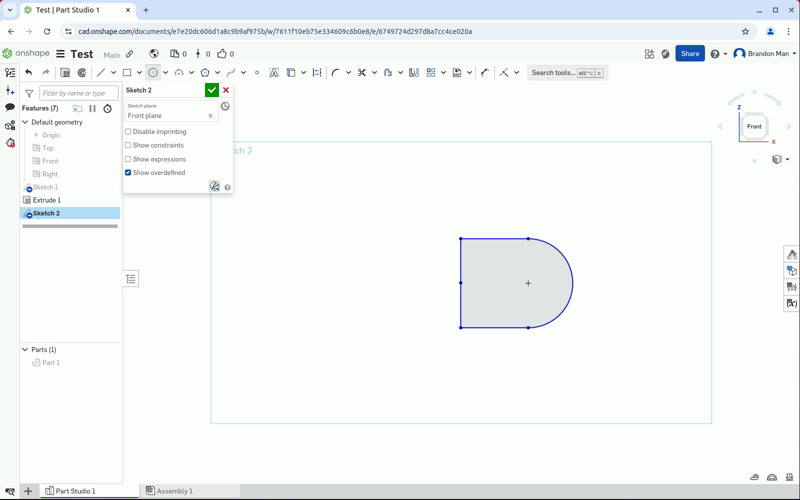
click(528, 282)
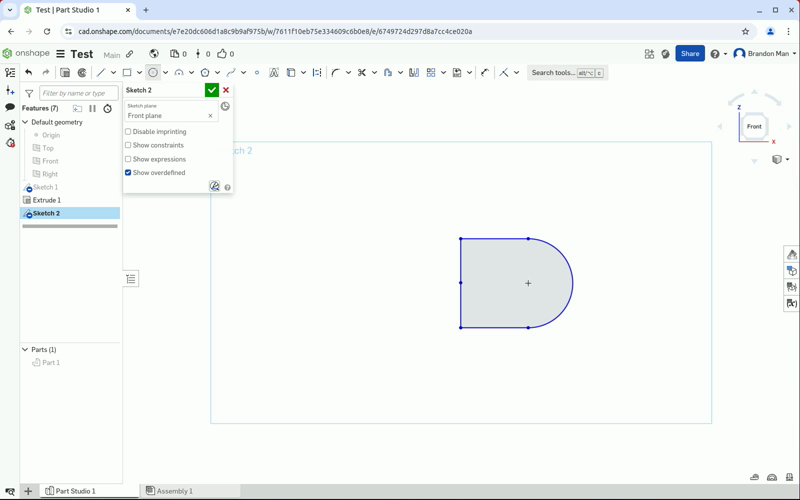
key_up(shift)
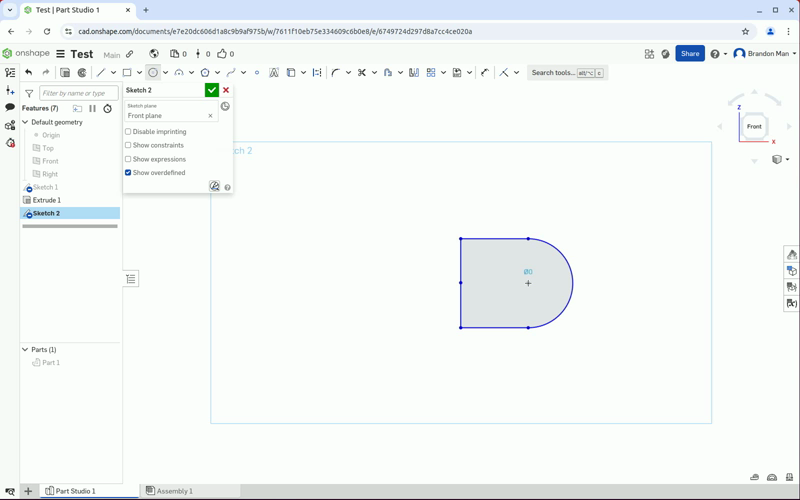
mouse_move(546, 282)
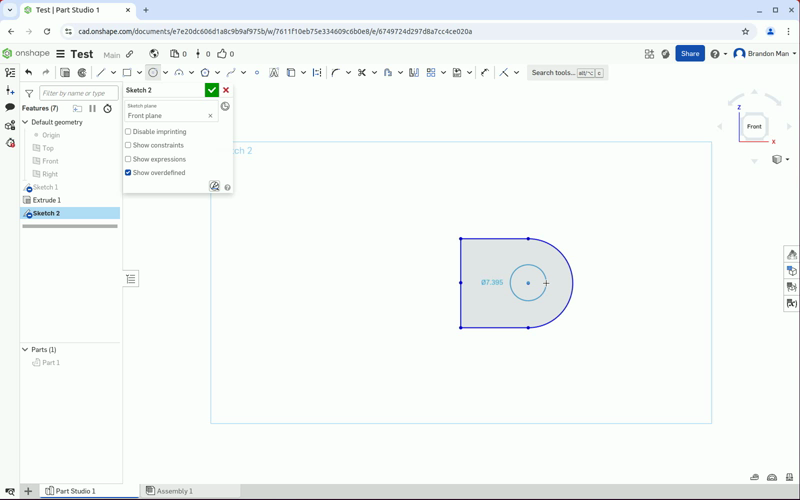
click(546, 282)
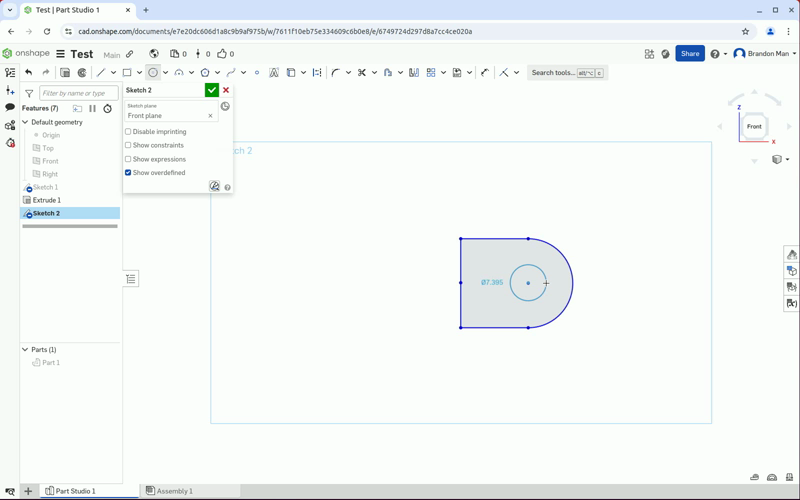
key(esc)
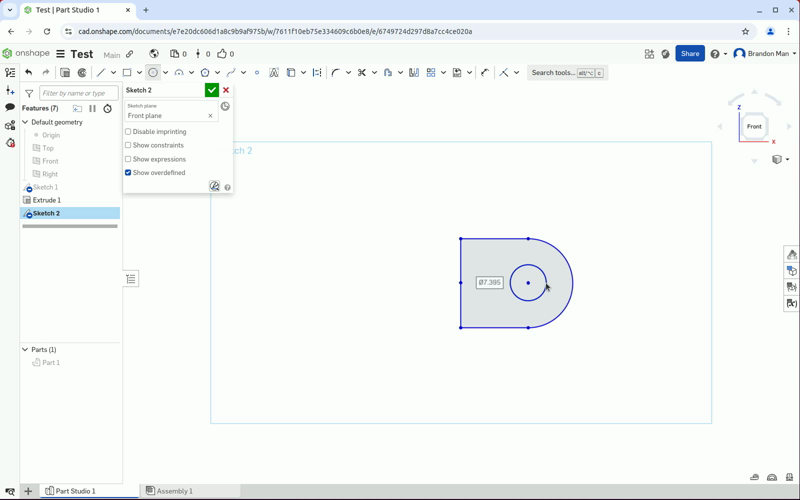
mouse_move(495, 250)
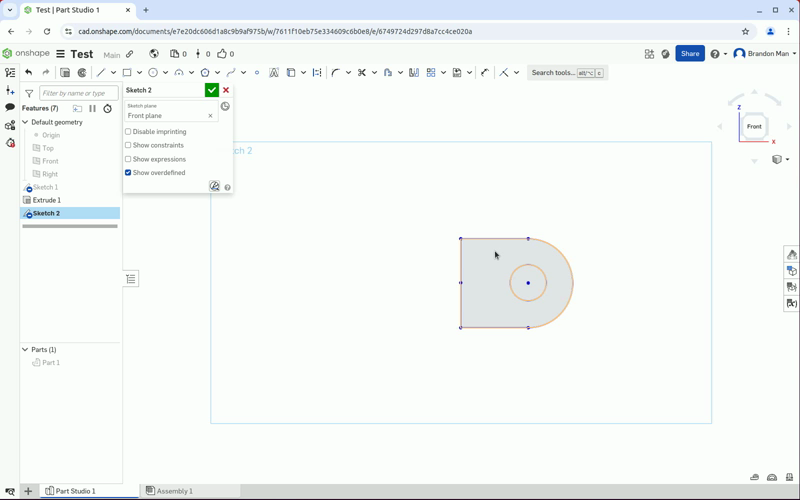
click(495, 250)
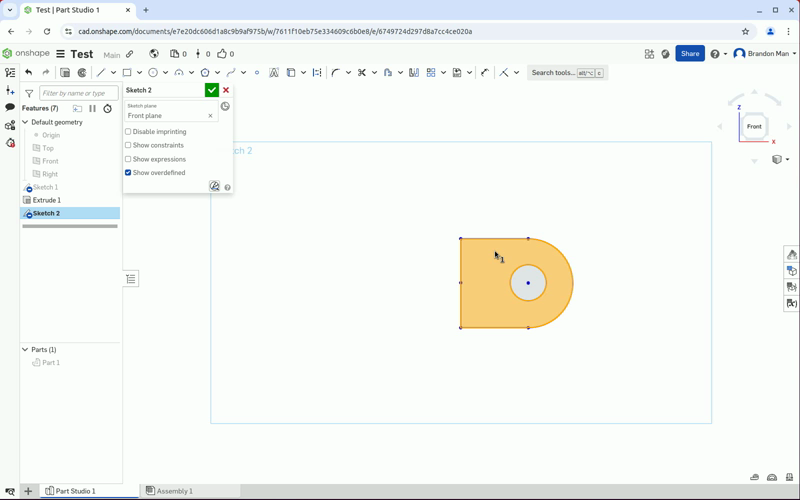
mouse_move(73, 352)
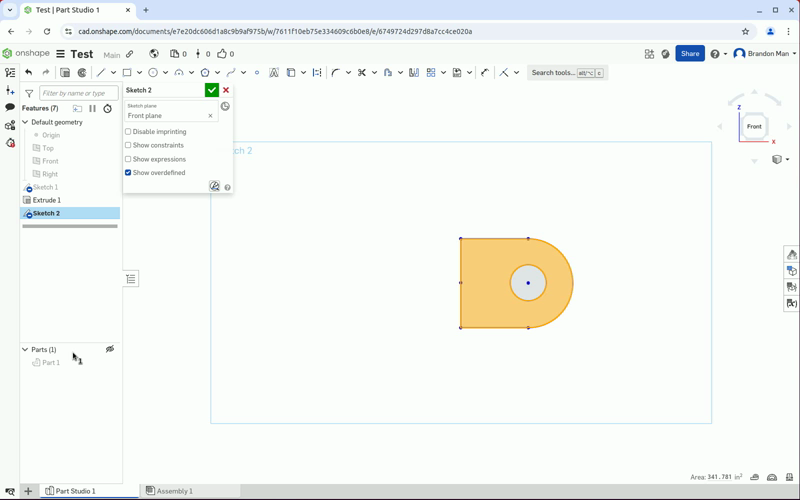
key(shift+y)
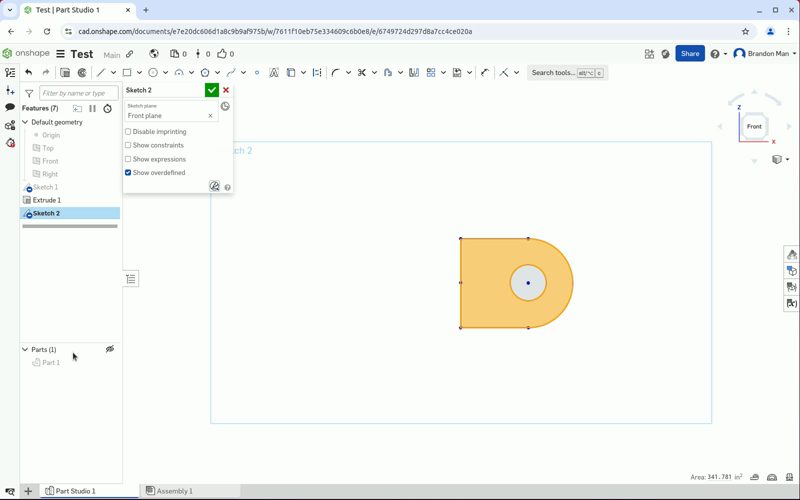
key(shift+e)
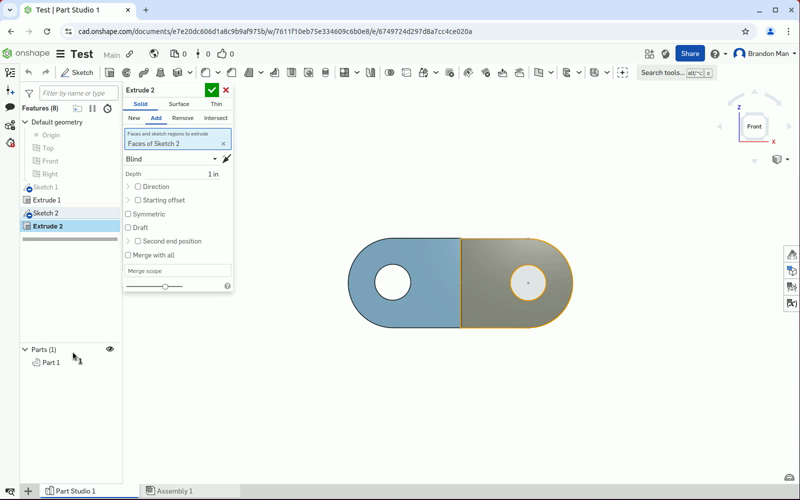
mouse_move(143, 106)
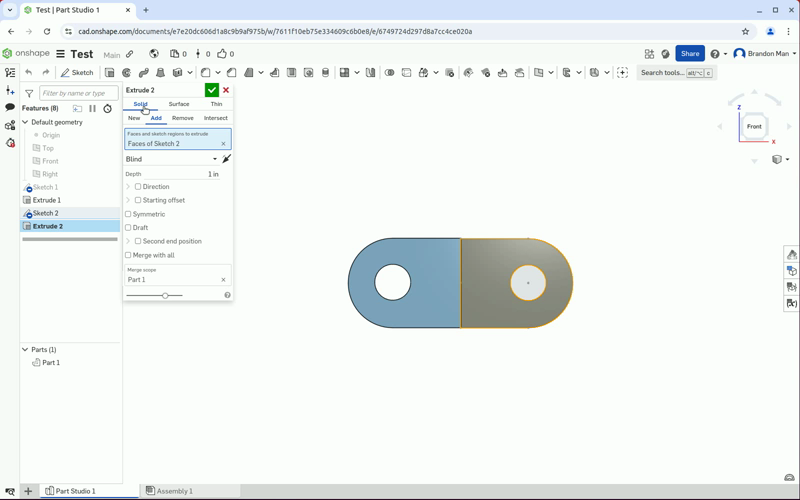
click(143, 106)
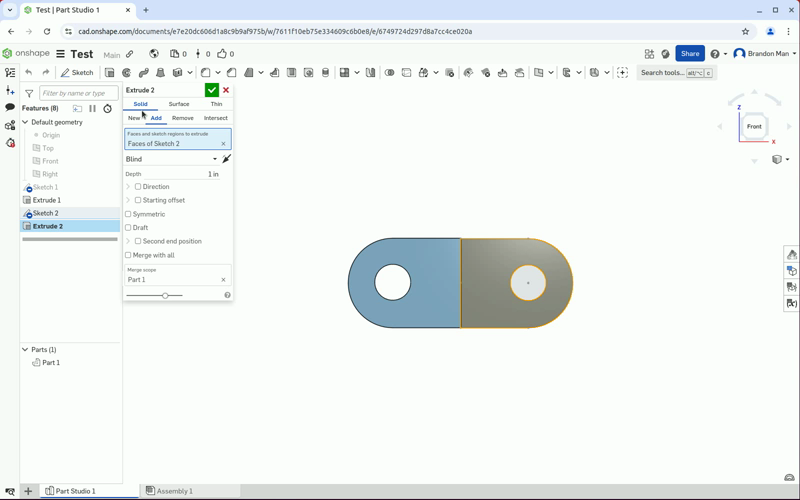
mouse_move(137, 120)
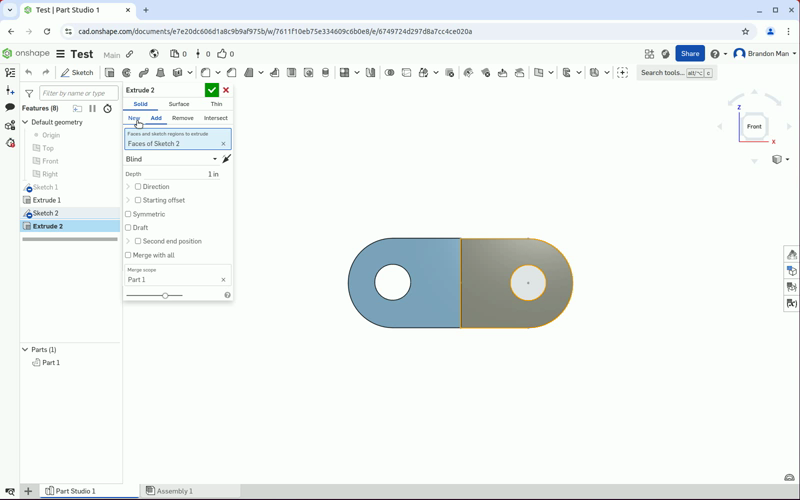
click(137, 120)
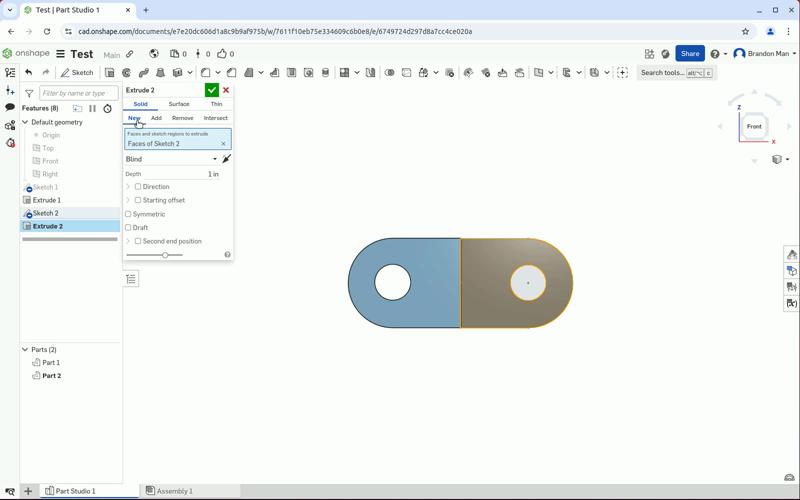
key(tab, 4)
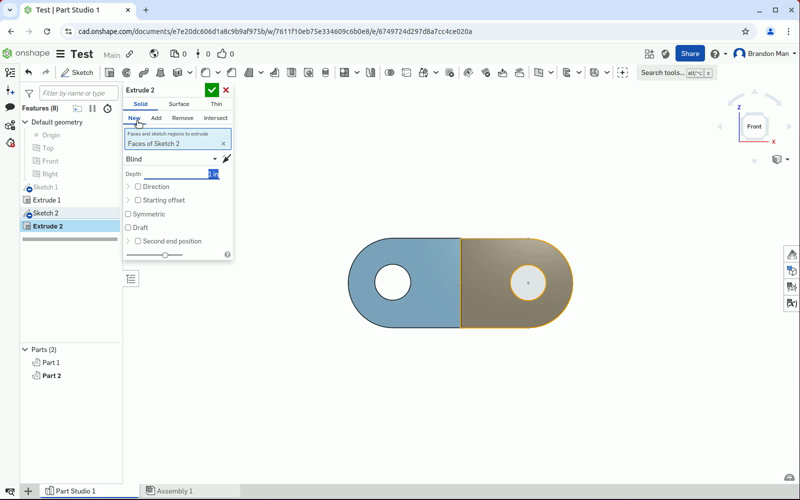
text(12.036)
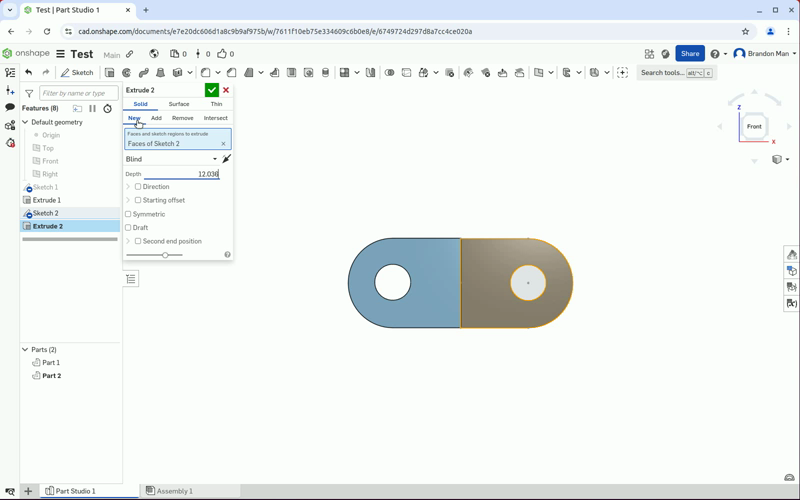
key(tab, 3)
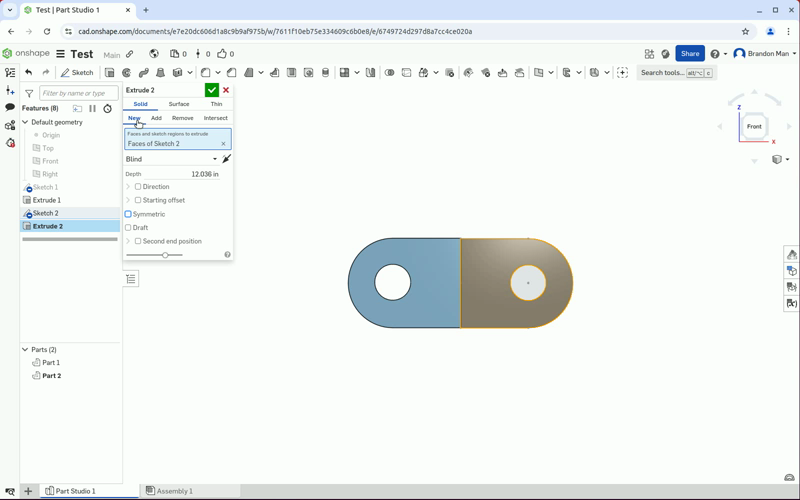
key(space)
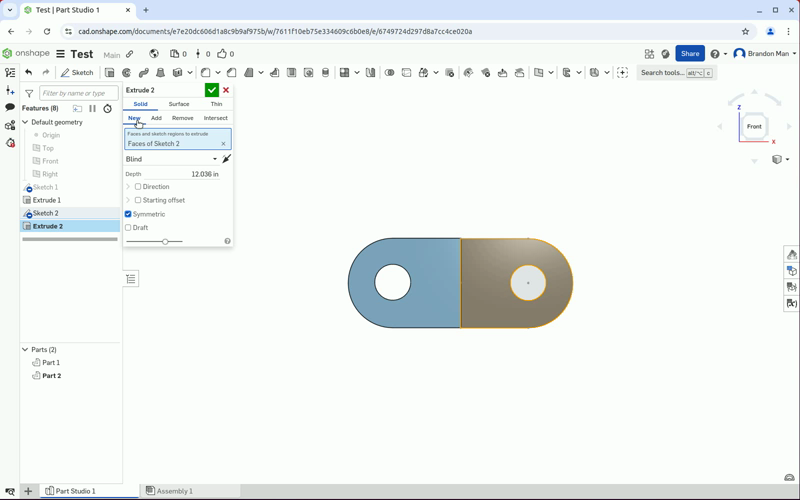
key(enter)
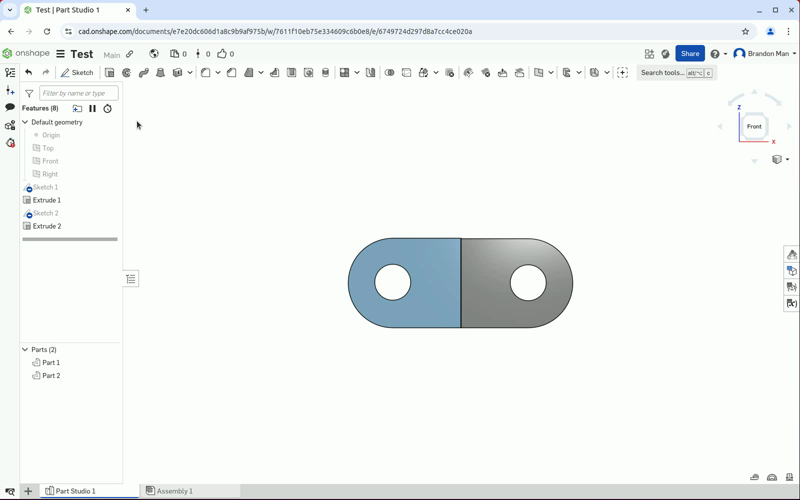
key(shift+h)
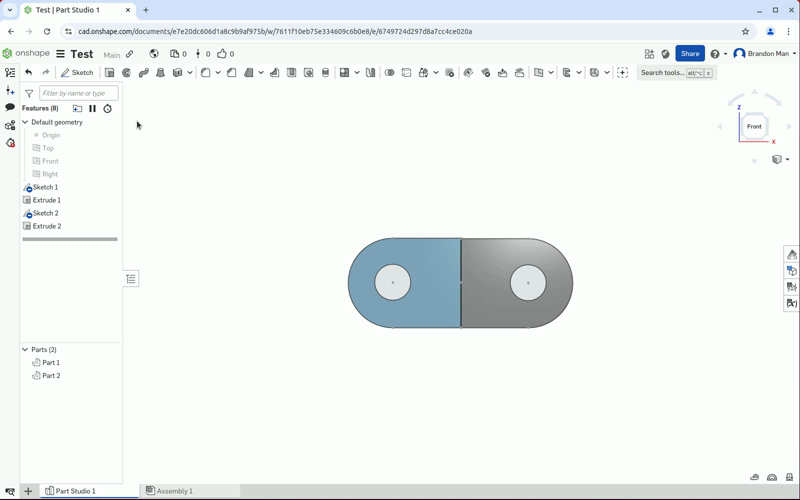
key(shift+h)
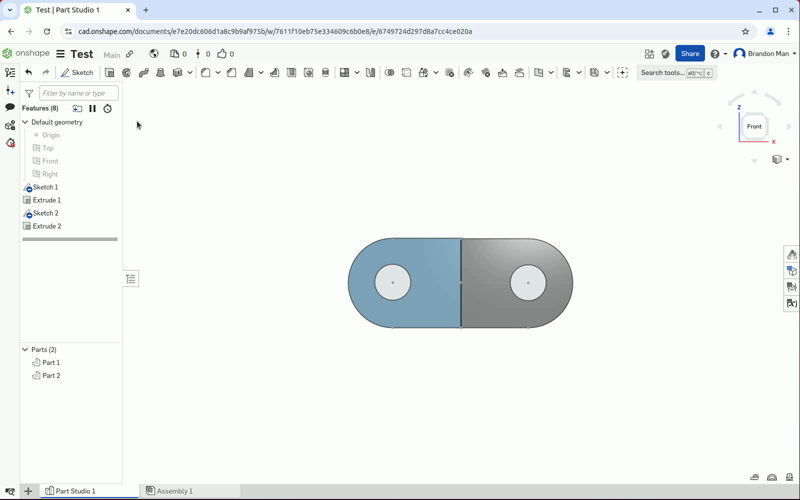
key(shift+7)
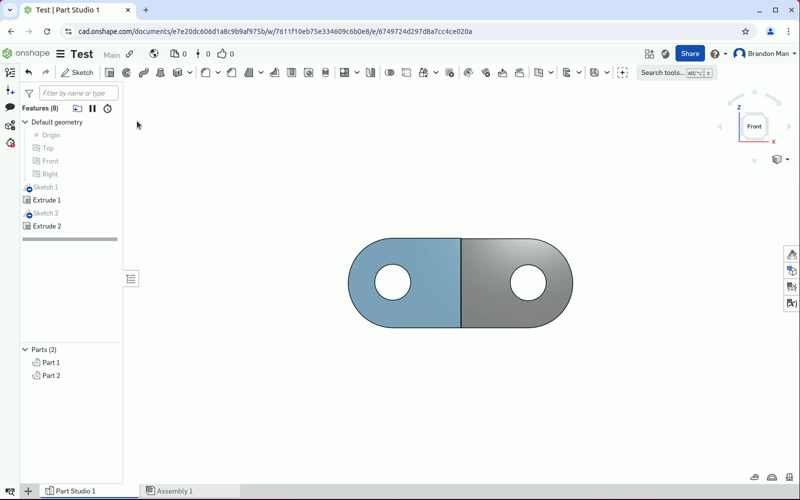
key(left, 2)
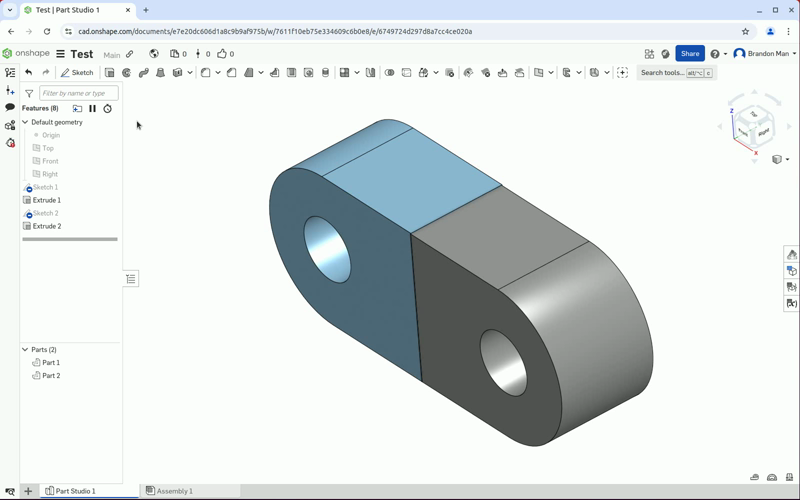
key(down, 2)
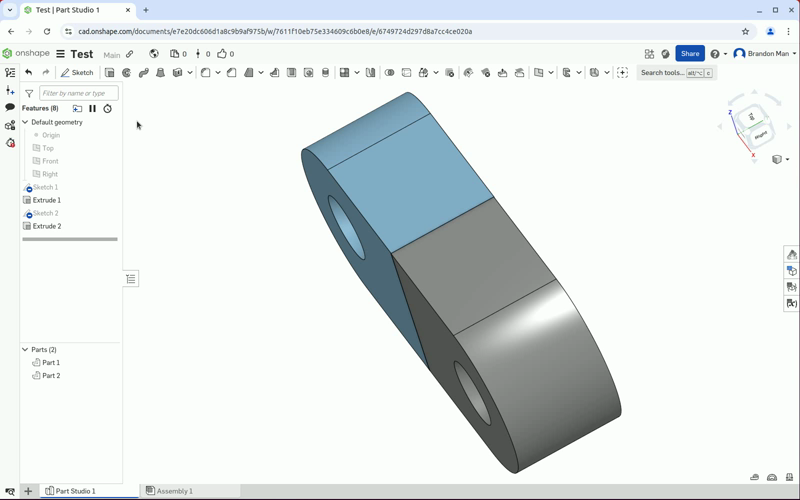
key(up, 2)
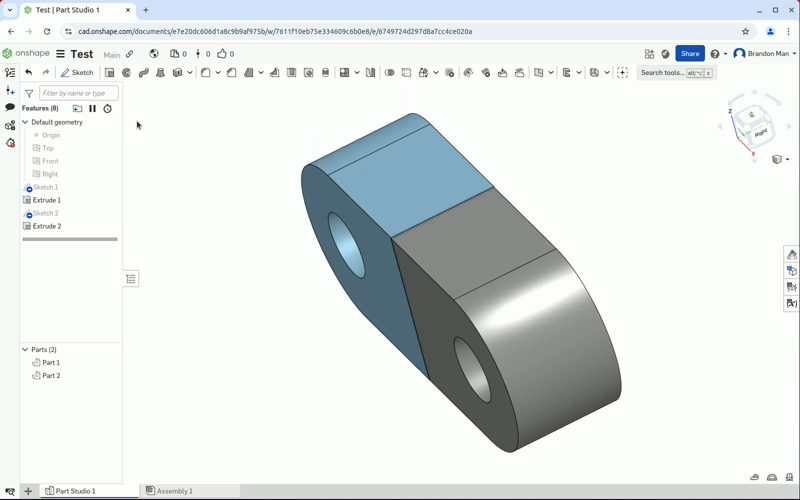
key(right, 2)
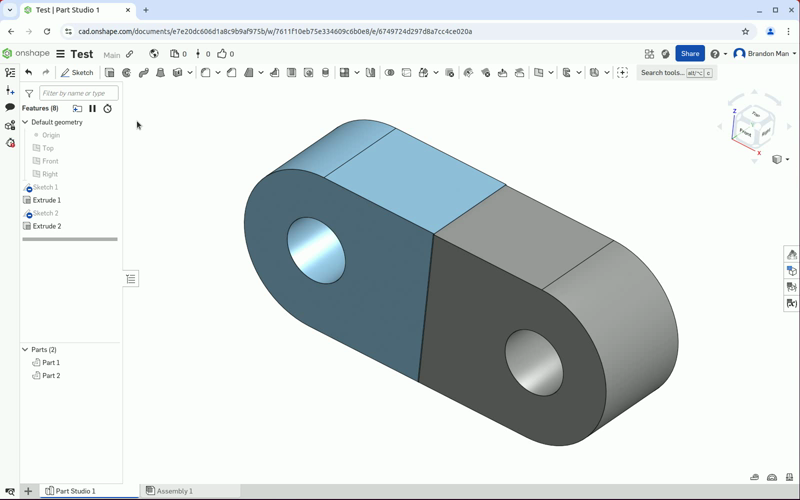
mouse_move(73, 189)
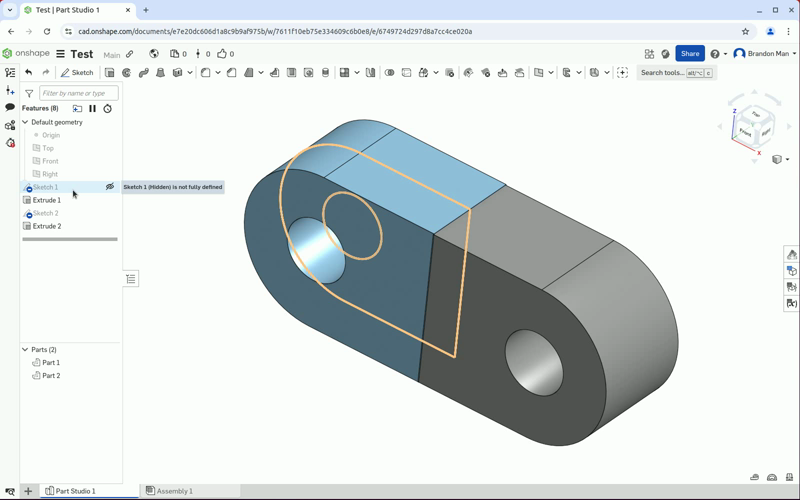
click(73, 189)